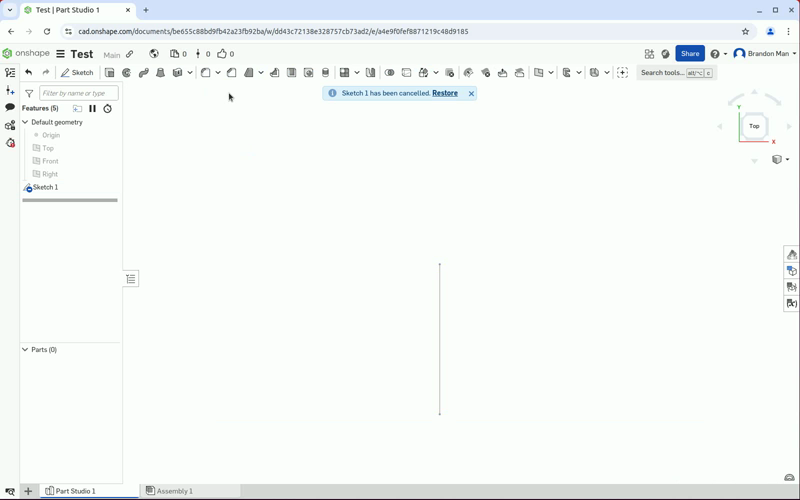
key(shift+h)
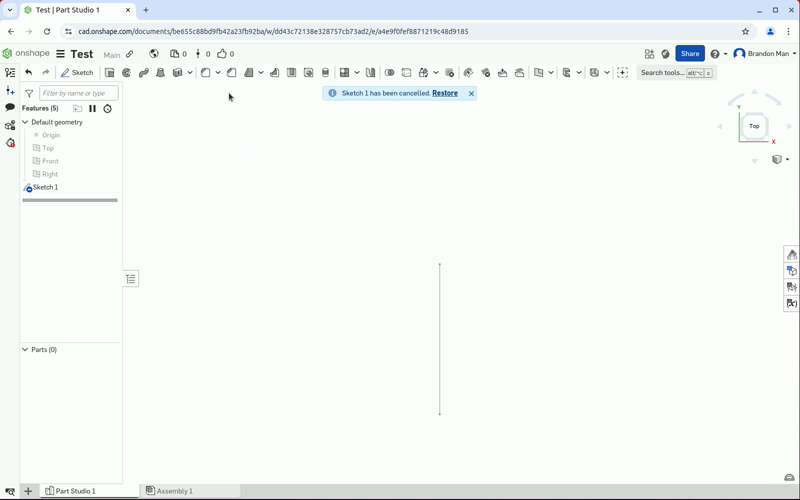
key(shift+s)
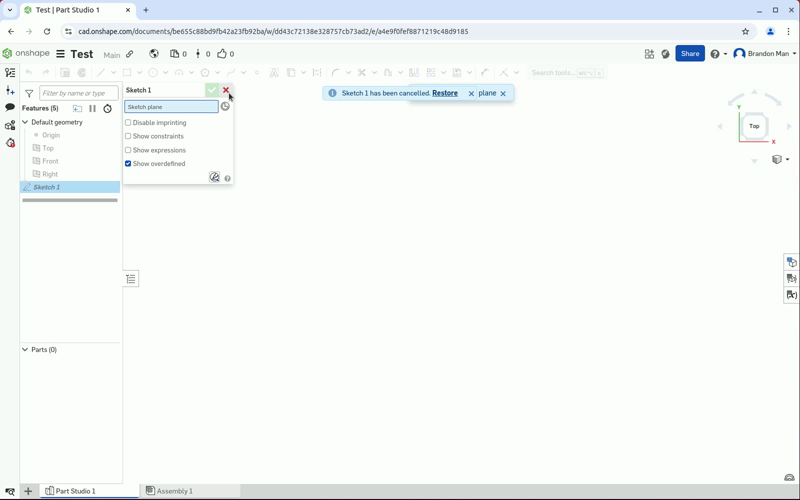
mouse_move(73, 150)
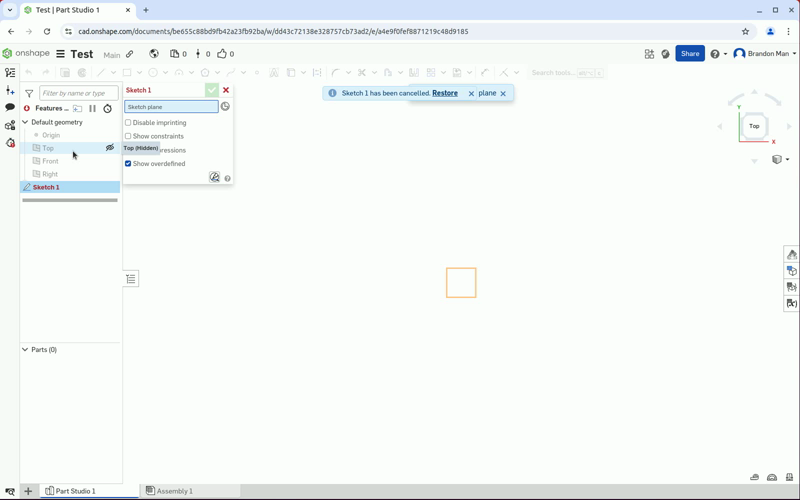
click(73, 150)
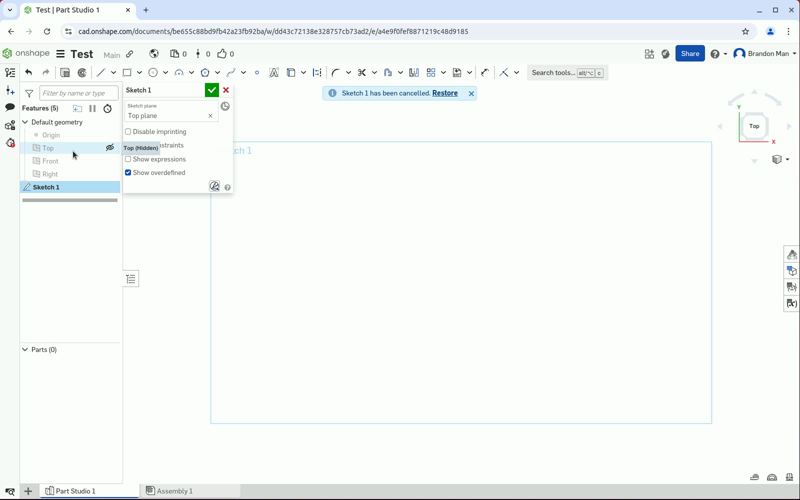
mouse_move(73, 352)
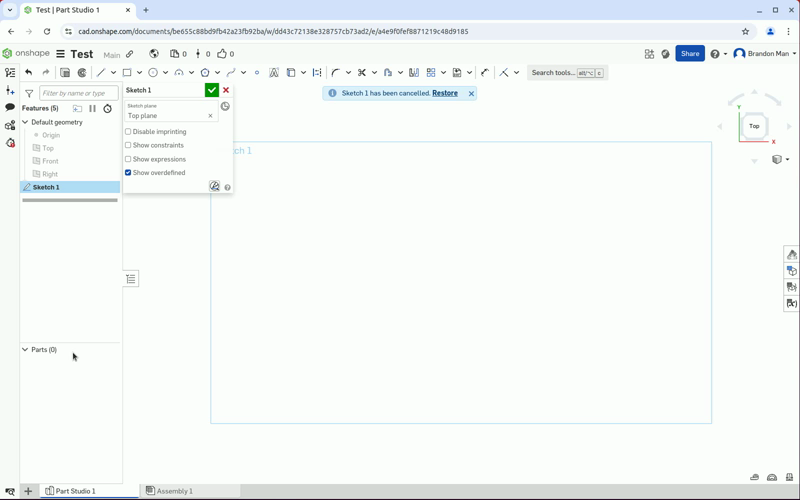
key(y)
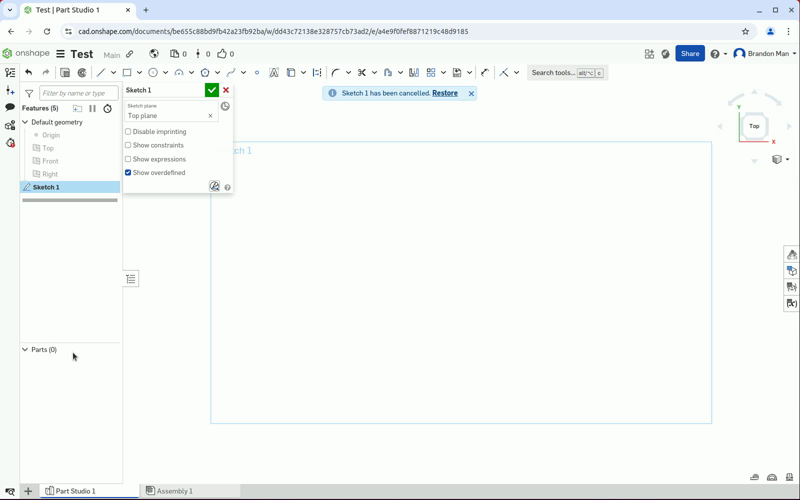
key(l)
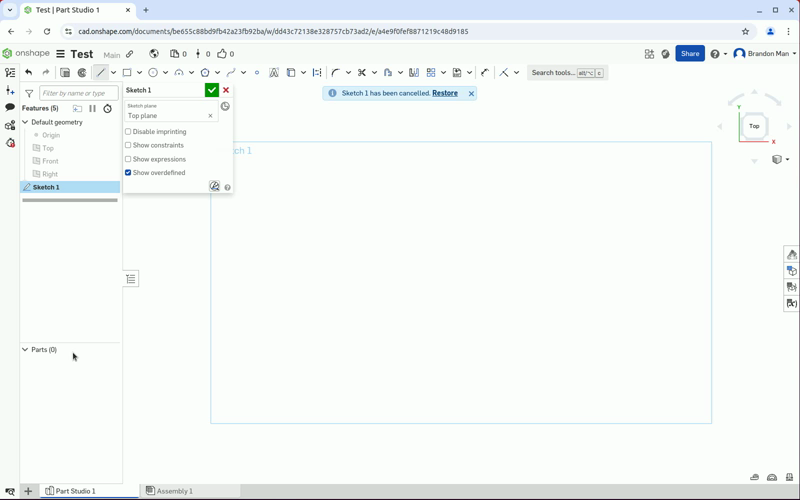
key_down(shift)
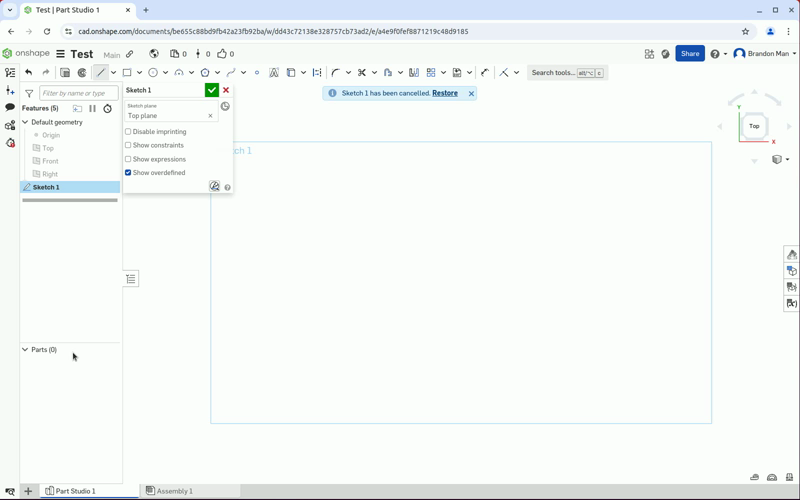
mouse_move(460, 282)
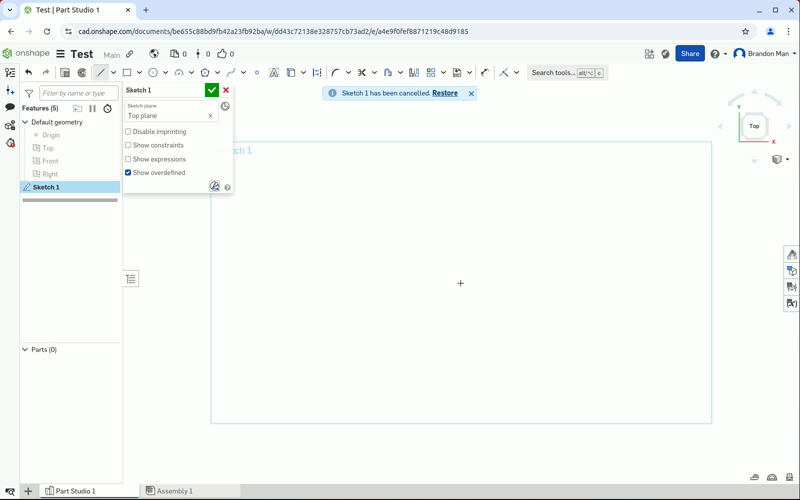
click(460, 282)
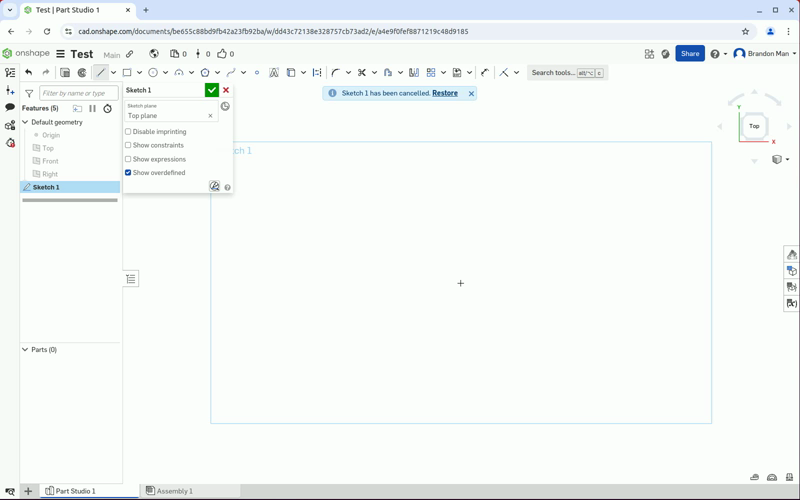
key_up(shift)
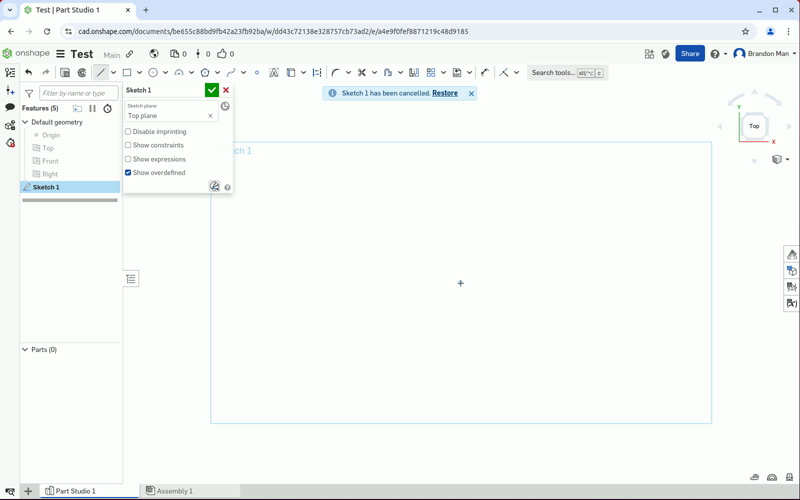
key_down(shift)
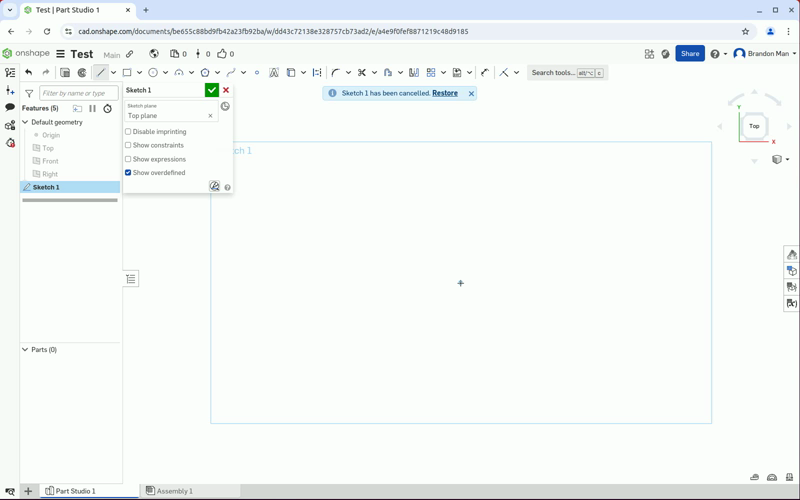
mouse_move(573, 282)
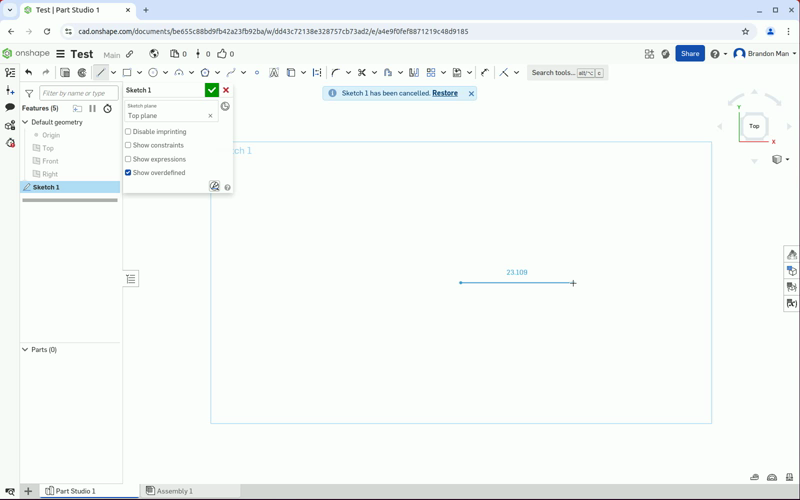
click(573, 282)
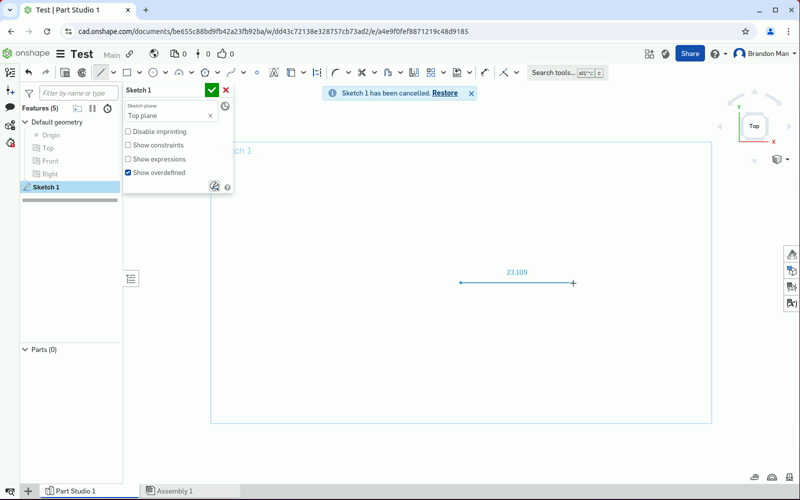
key_up(shift)
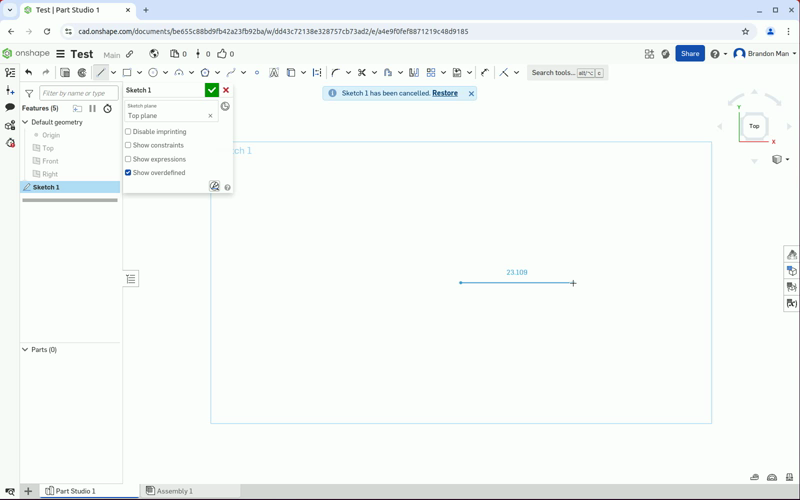
key_down(shift)
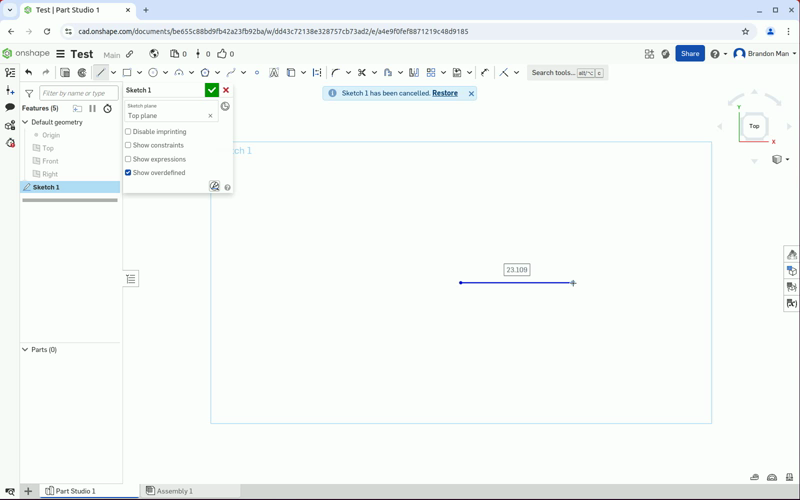
mouse_move(573, 192)
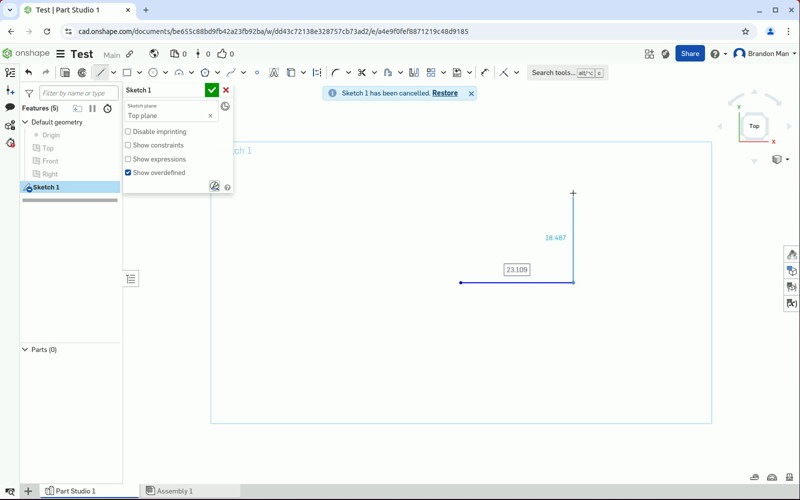
click(573, 192)
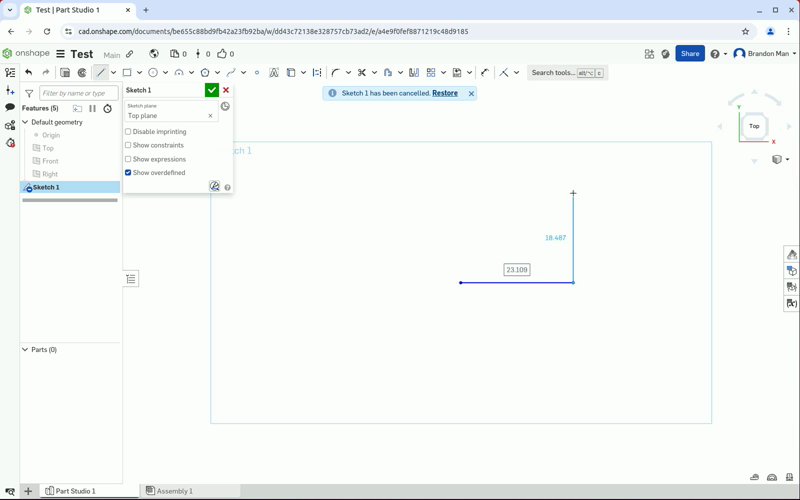
key_up(shift)
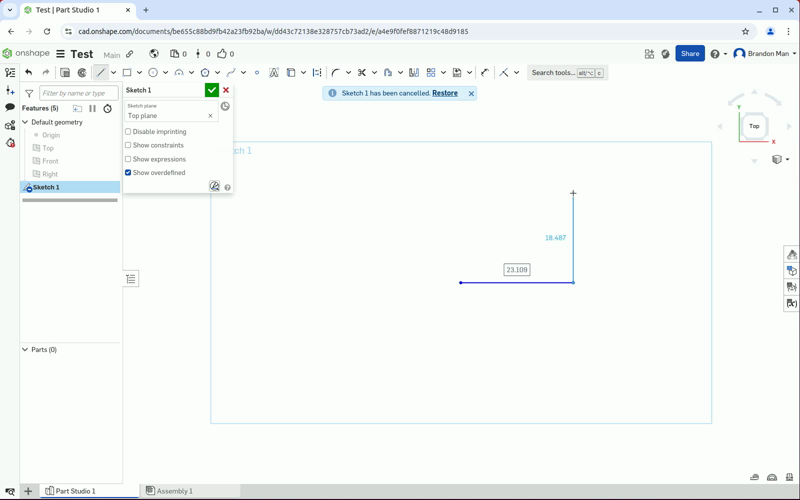
key_down(shift)
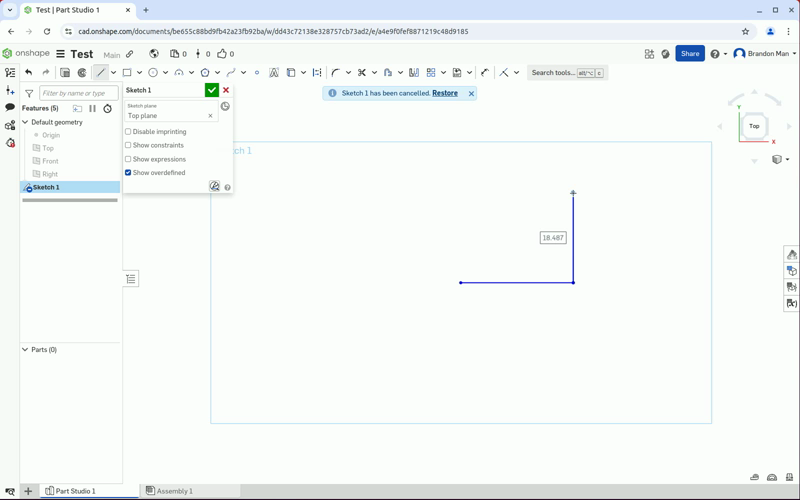
mouse_move(460, 192)
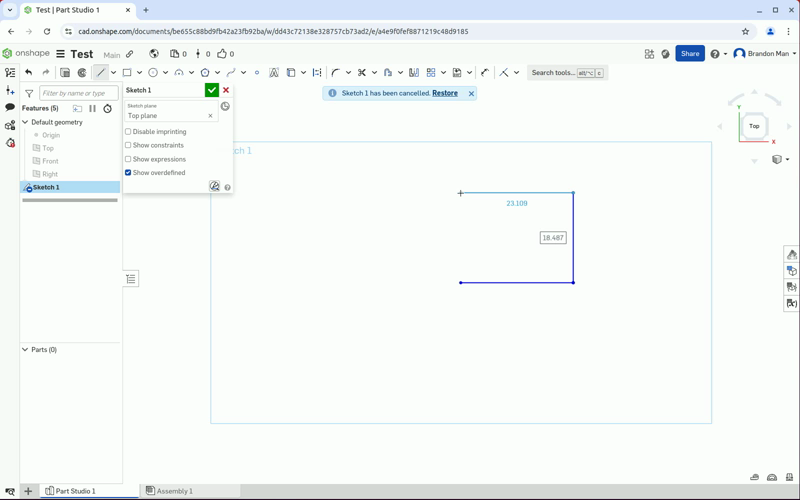
click(460, 192)
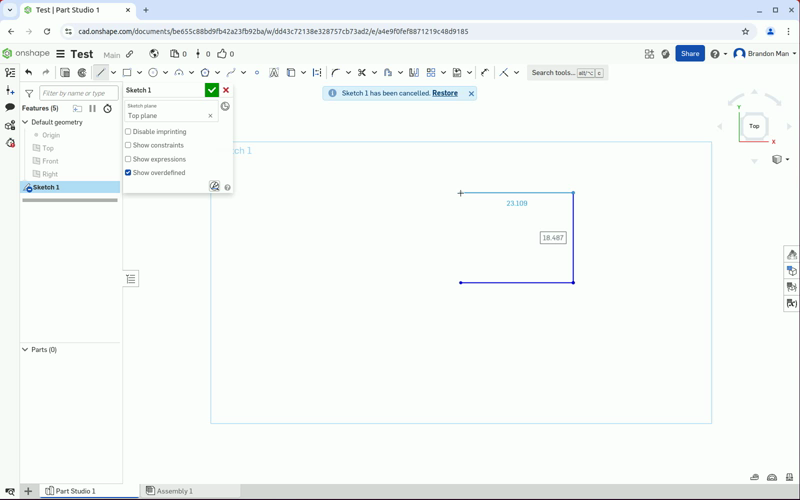
key_up(shift)
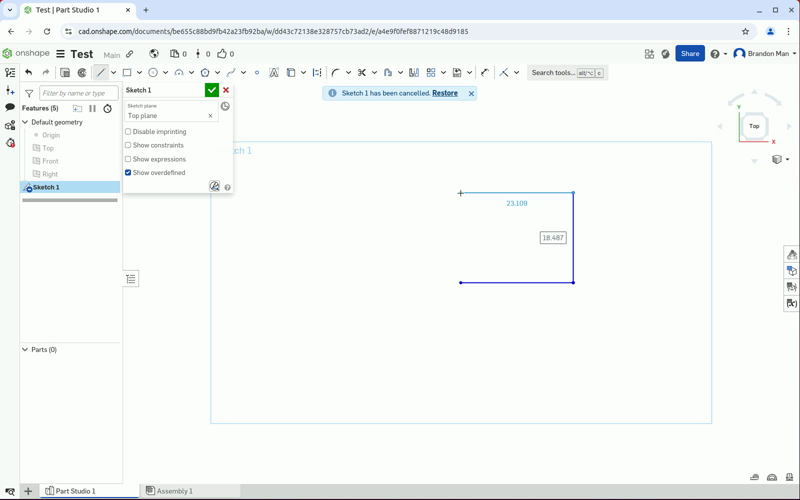
key_down(shift)
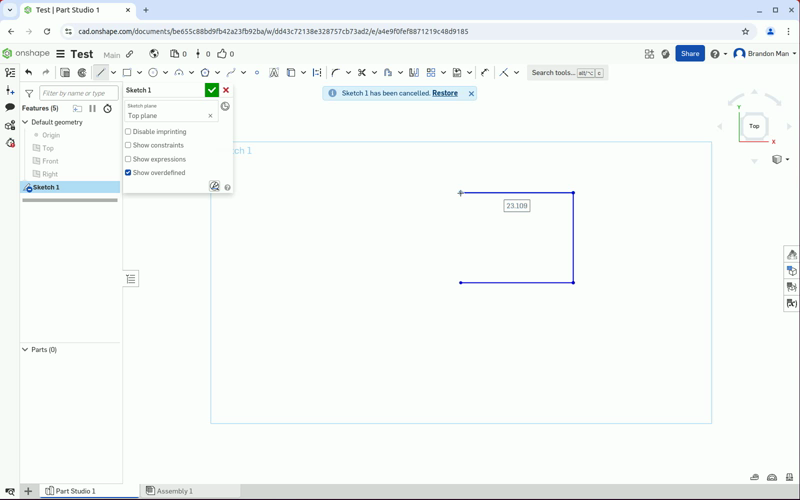
mouse_move(460, 282)
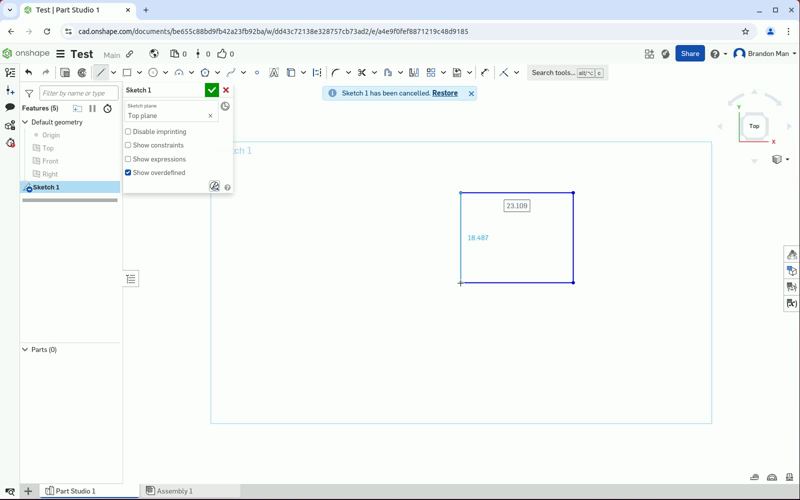
key_up(shift)
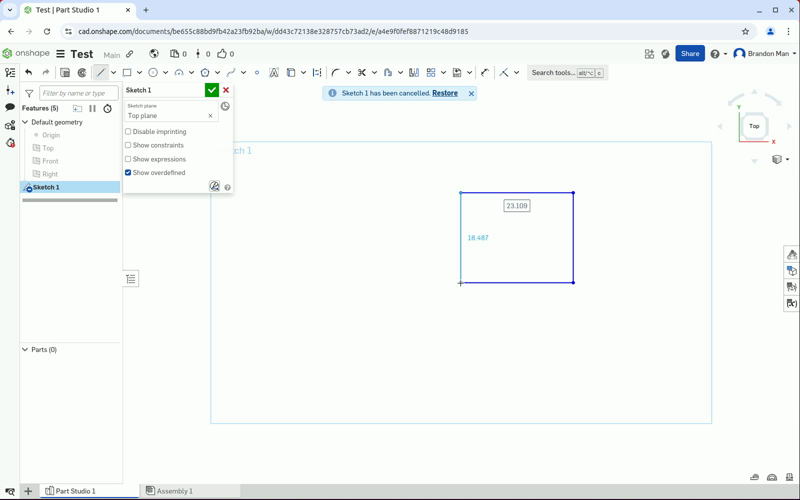
click(460, 282)
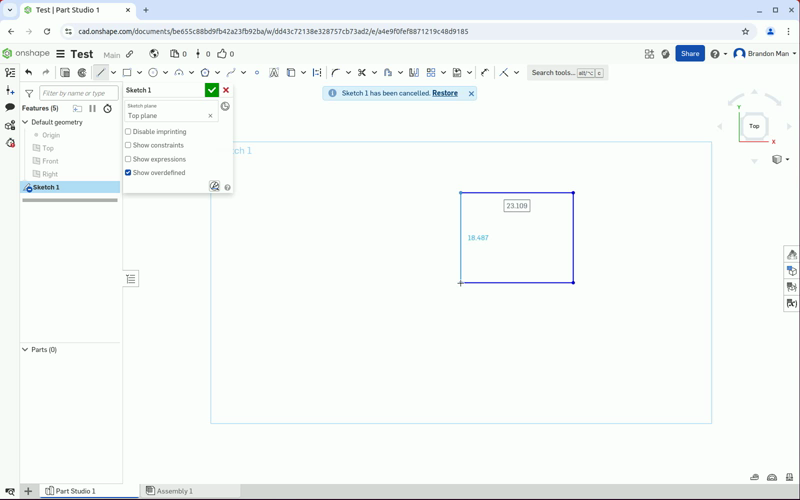
key(esc)
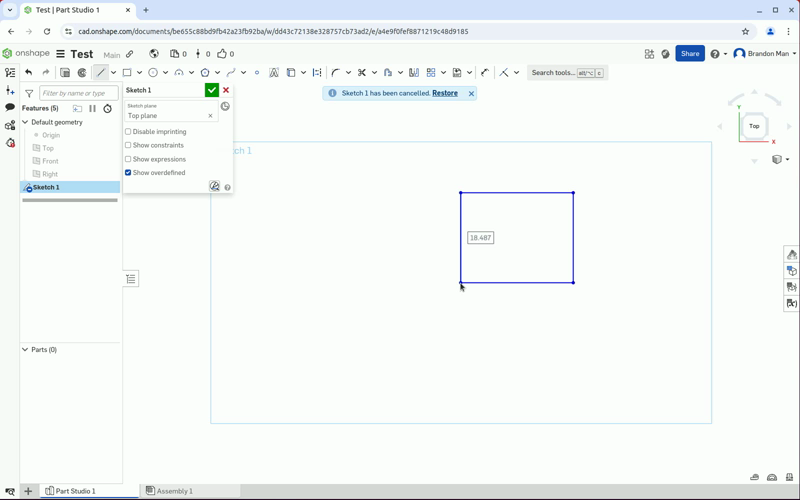
mouse_move(536, 250)
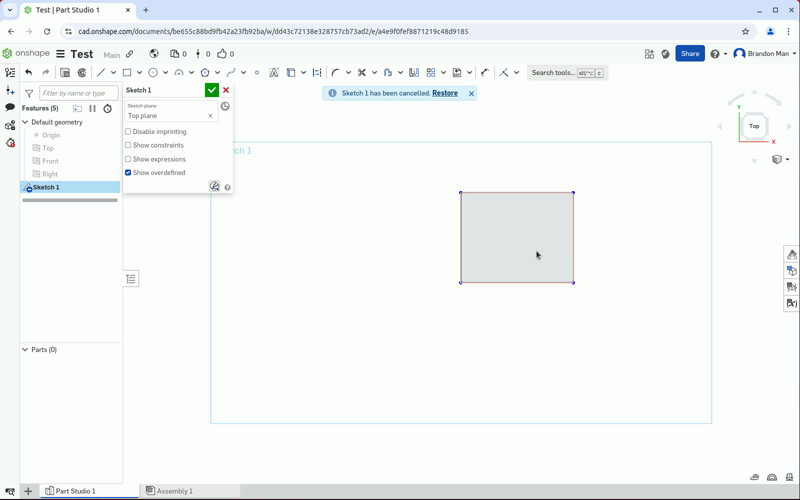
click(536, 250)
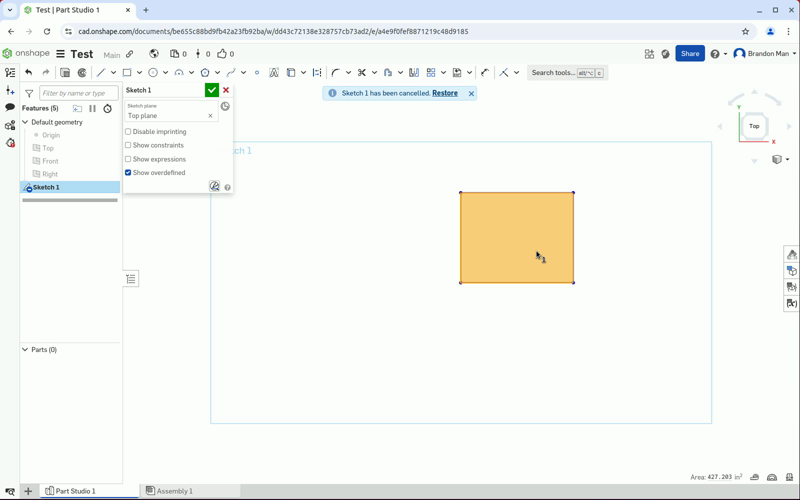
mouse_move(73, 352)
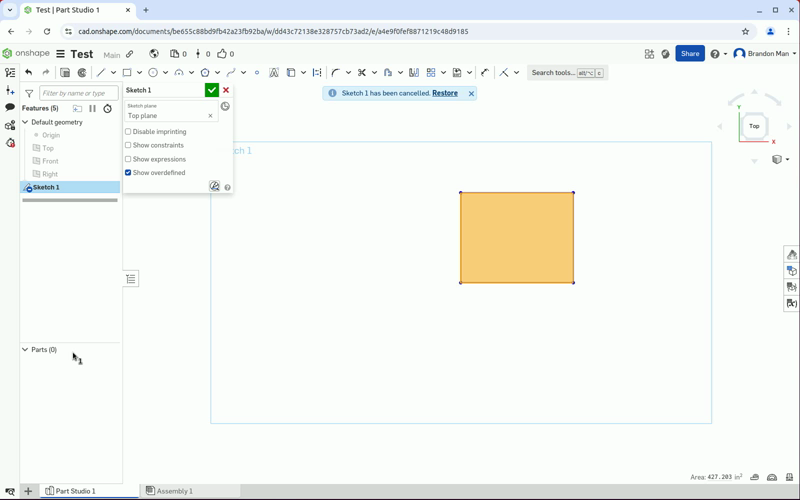
key(shift+y)
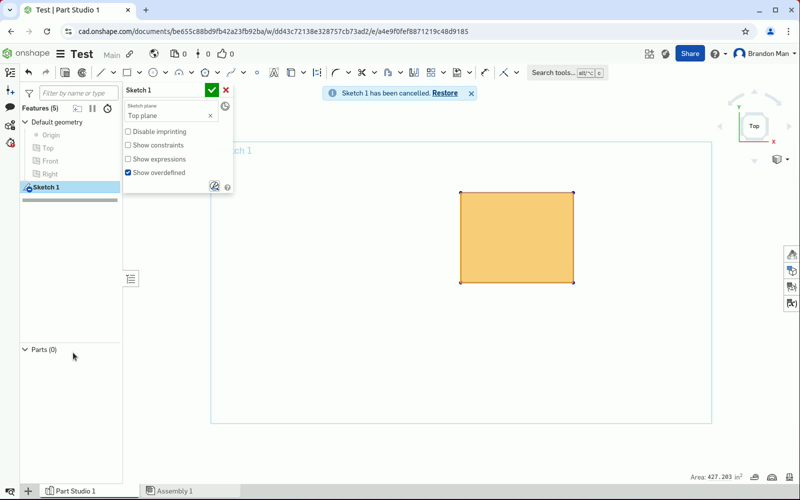
key(shift+e)
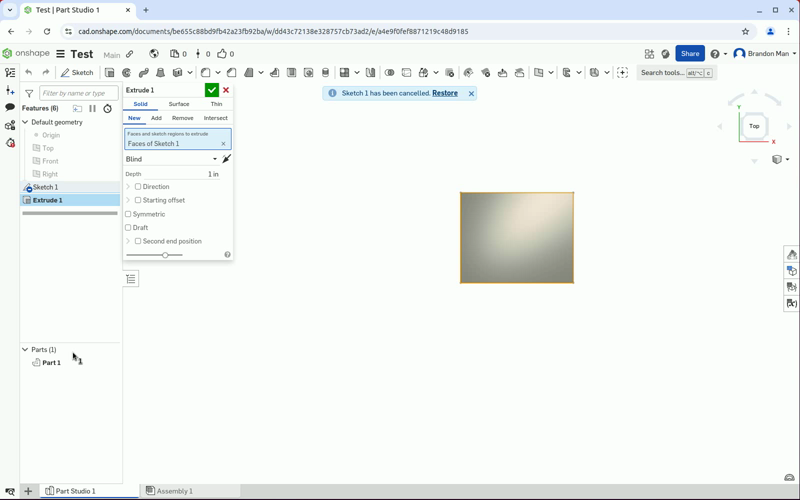
mouse_move(143, 106)
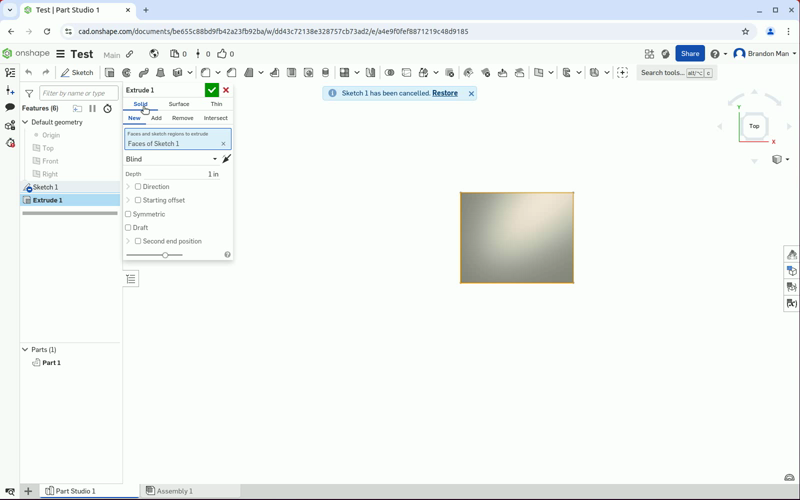
click(143, 106)
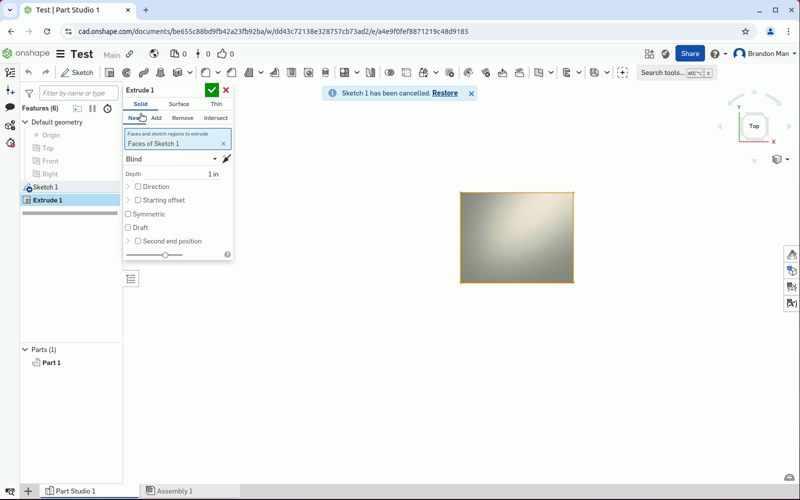
mouse_move(137, 120)
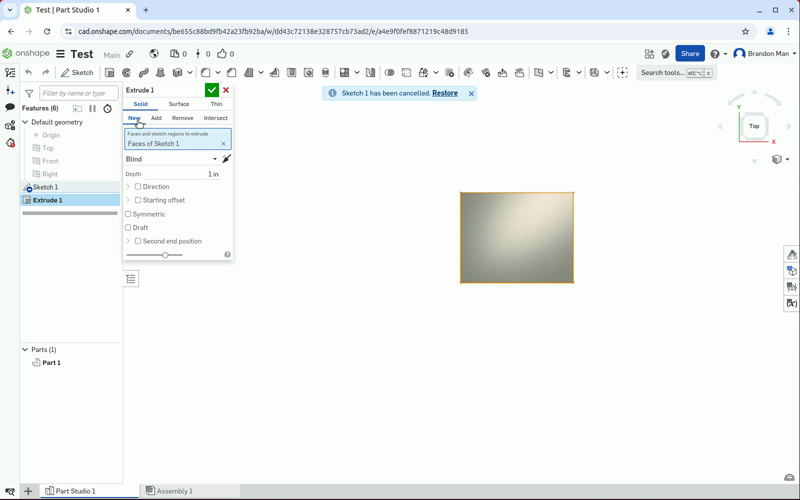
click(137, 120)
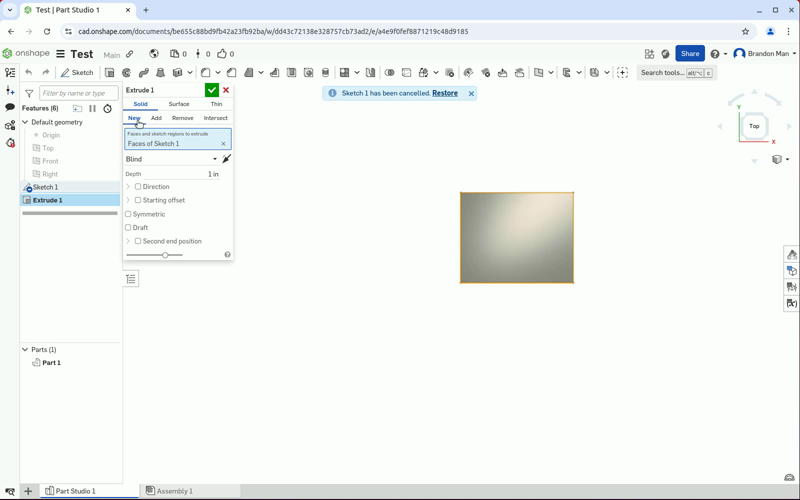
key(tab, 4)
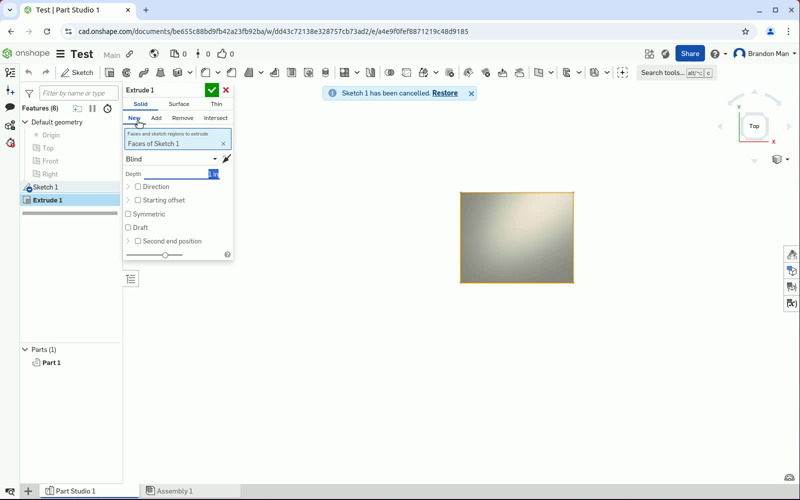
text(7.943)
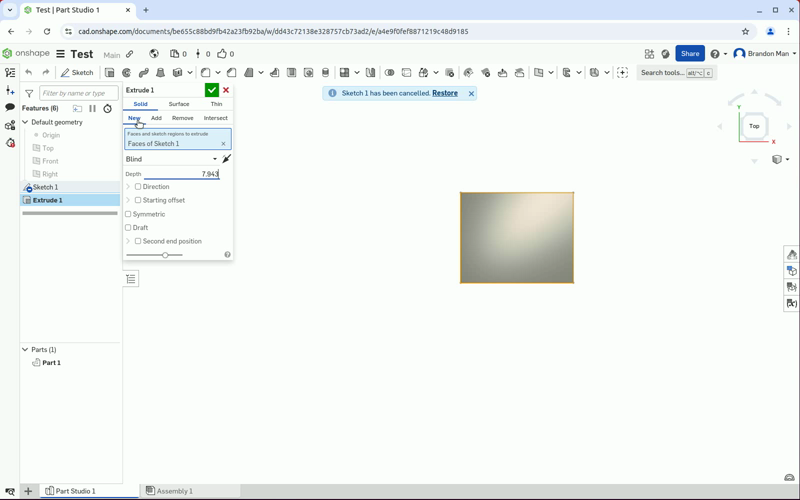
key(enter)
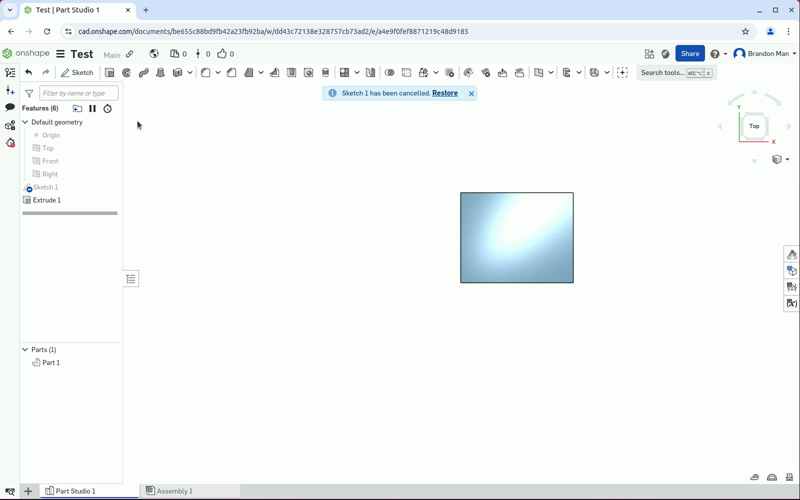
key(shift+h)
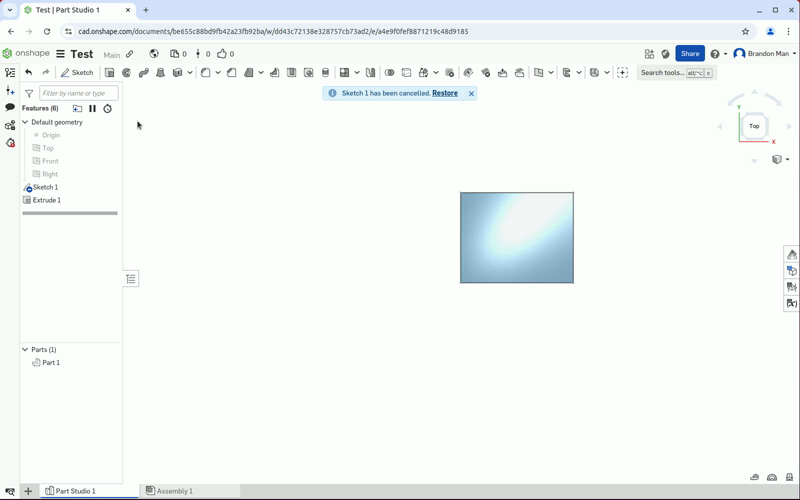
key(shift+h)
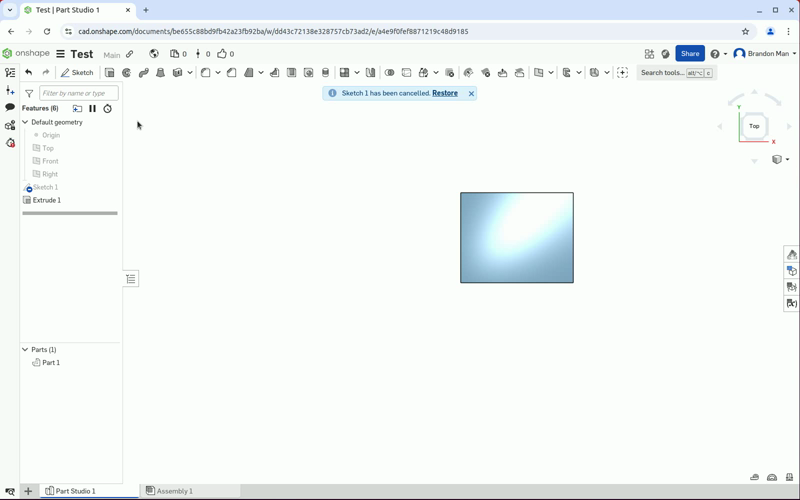
mouse_move(73, 189)
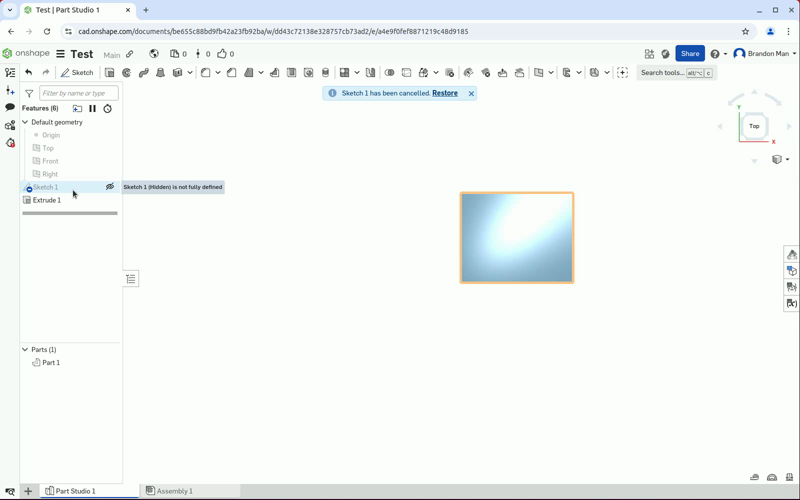
click(73, 189)
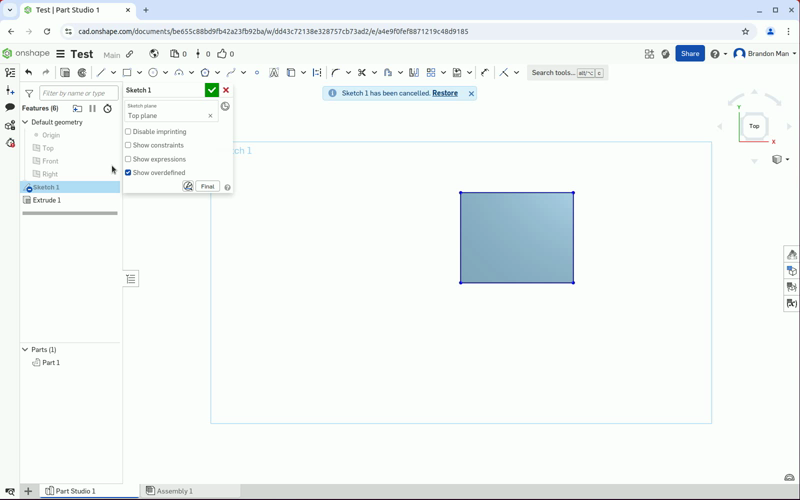
mouse_move(229, 92)
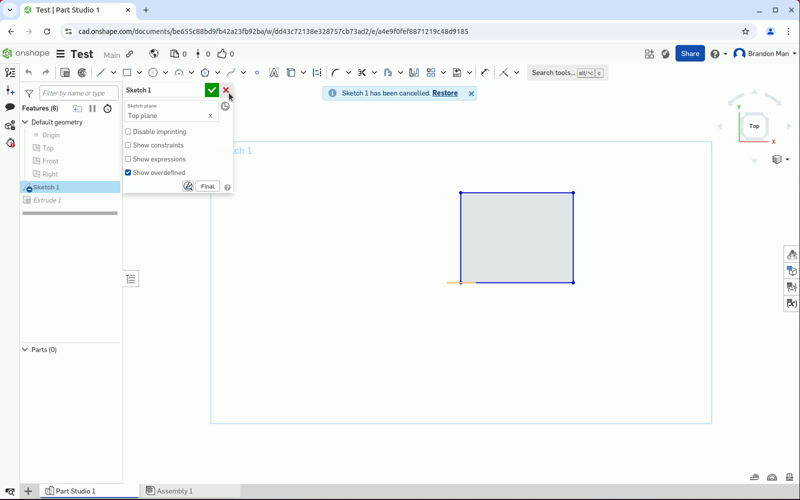
click(229, 92)
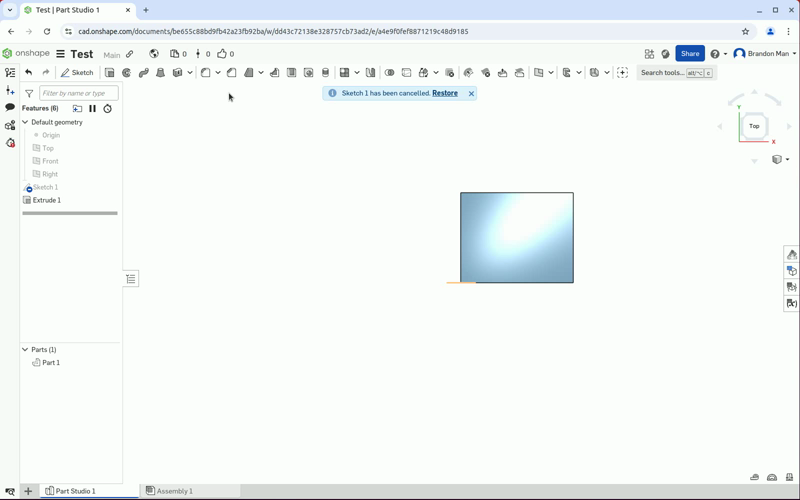
mouse_move(541, 75)
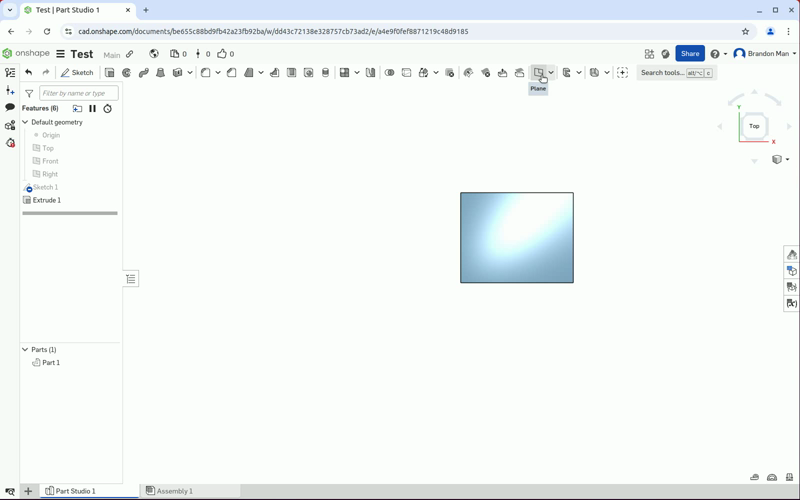
click(541, 75)
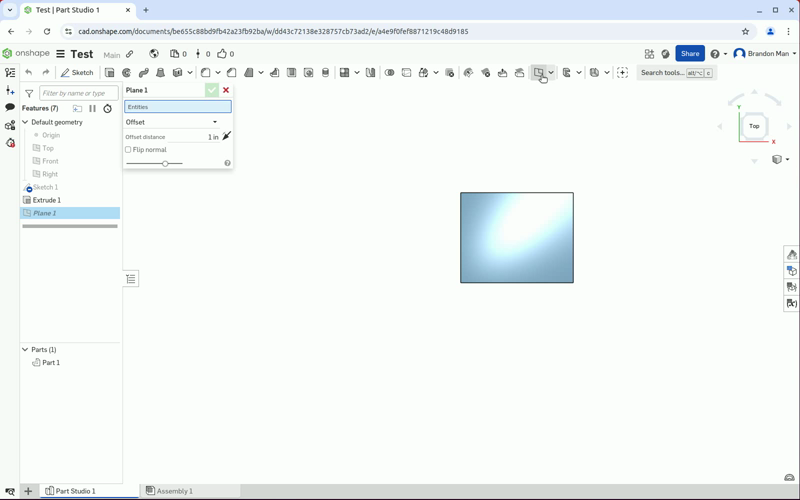
mouse_move(73, 150)
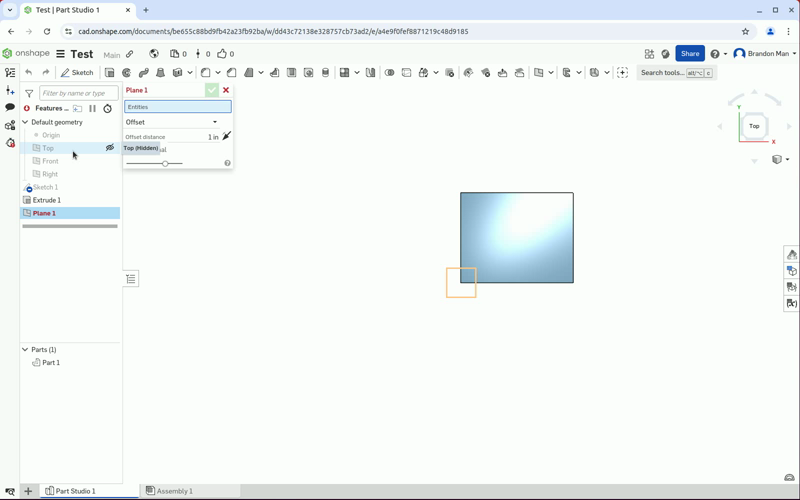
click(73, 150)
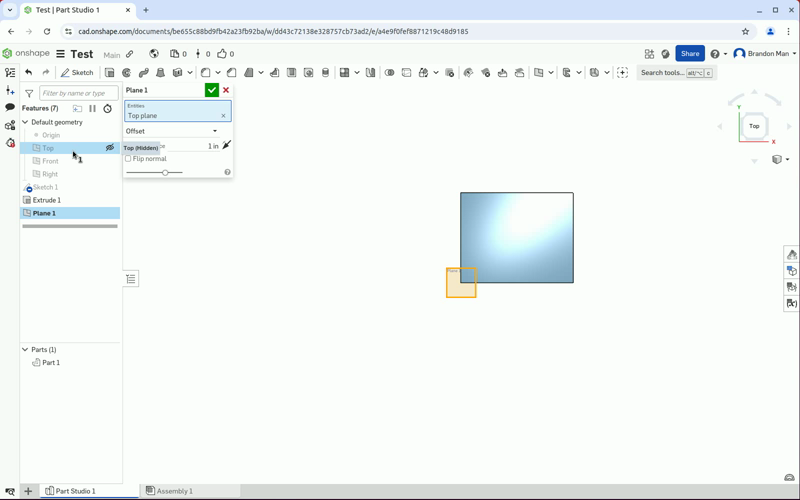
key(tab, 2)
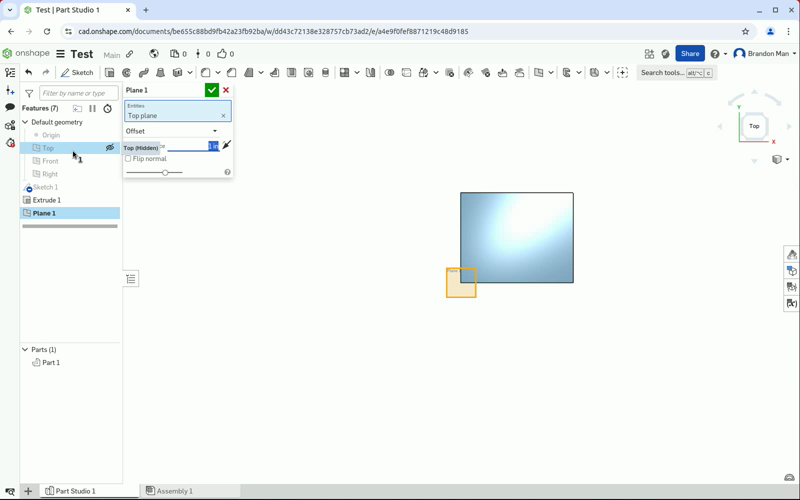
text(7.949)
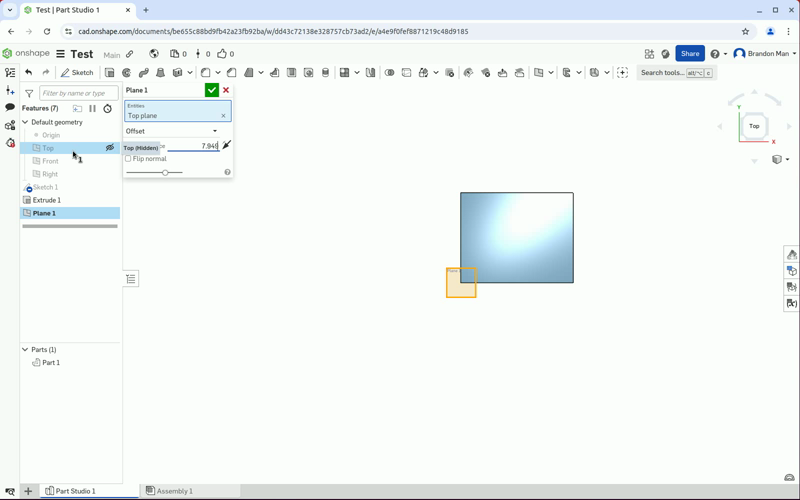
key(enter, 2)
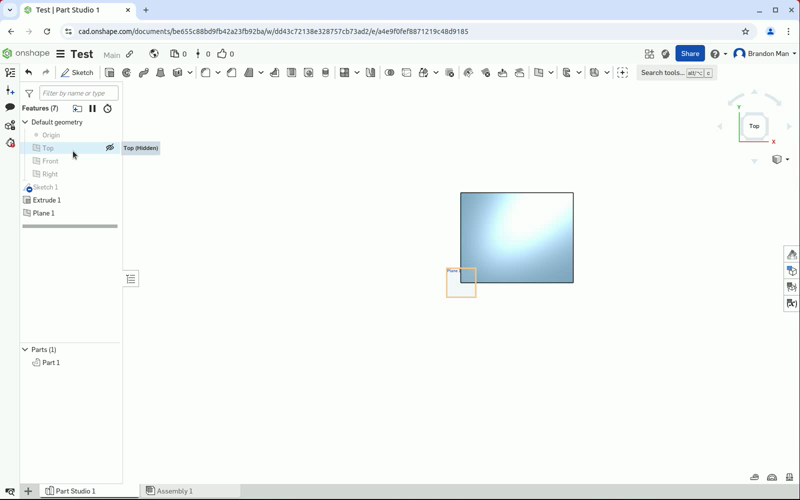
key(shift+s)
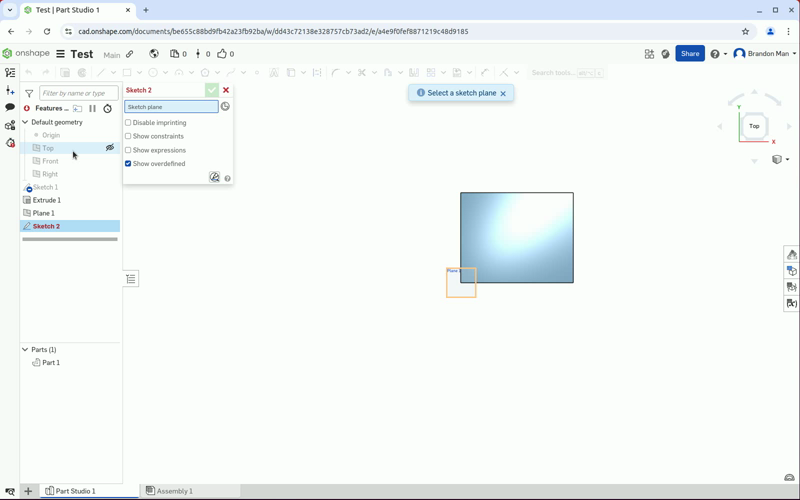
mouse_move(73, 215)
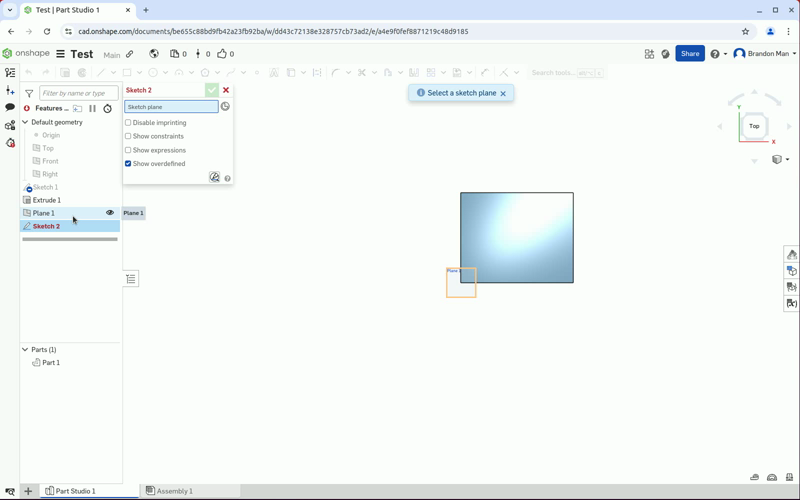
click(73, 215)
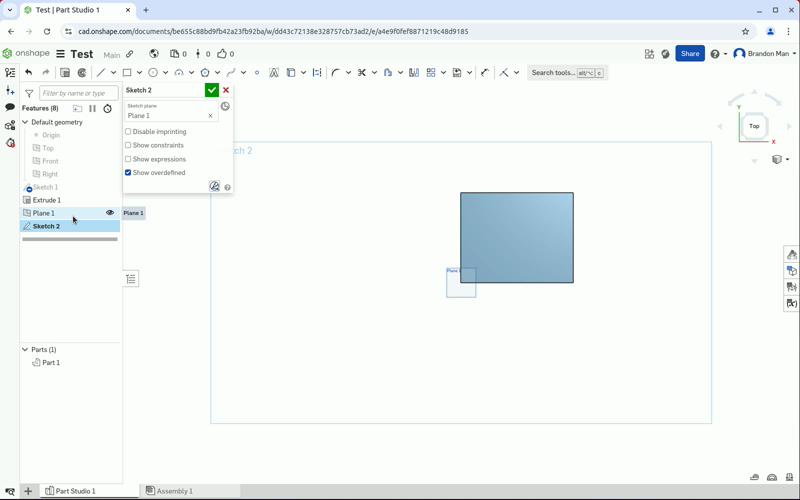
mouse_move(73, 352)
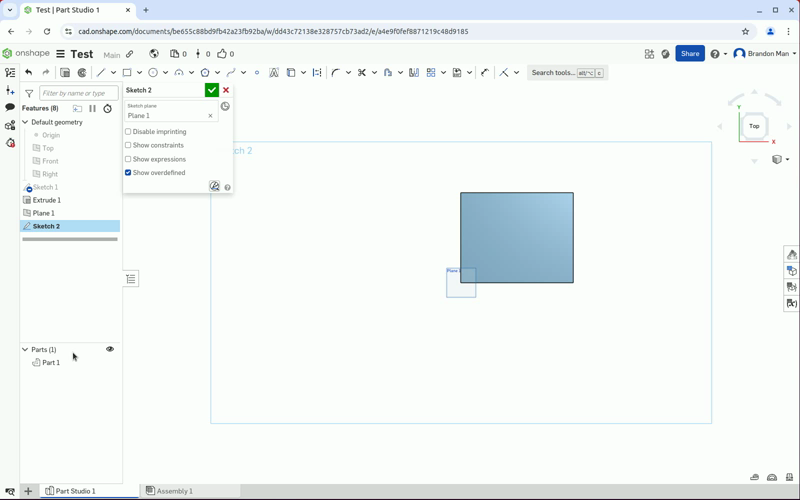
key(y)
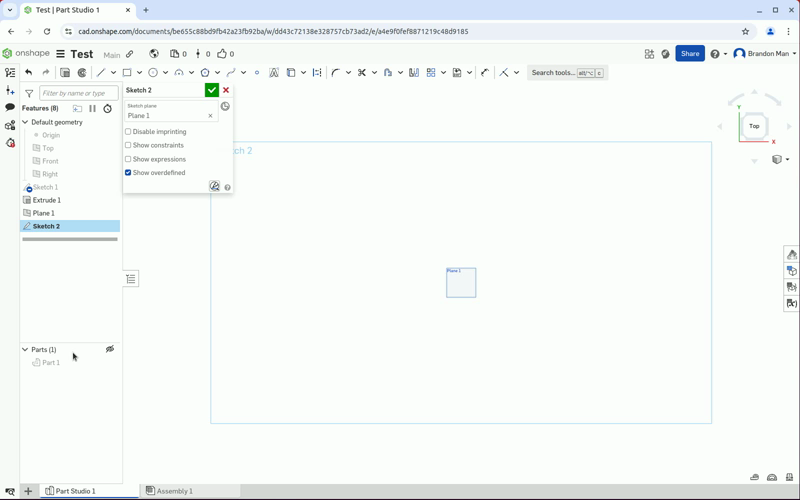
key(l)
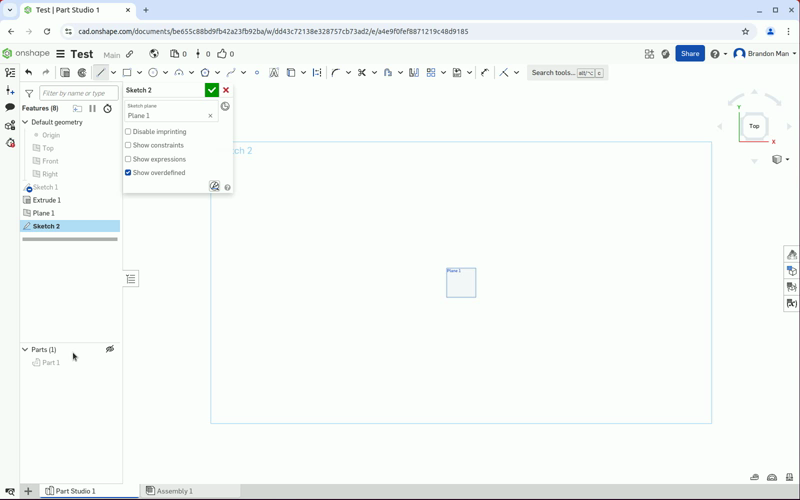
key_down(shift)
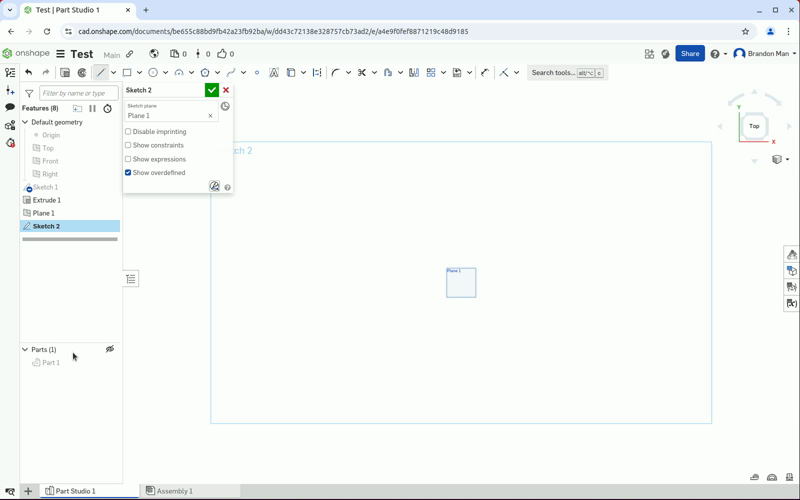
mouse_move(463, 280)
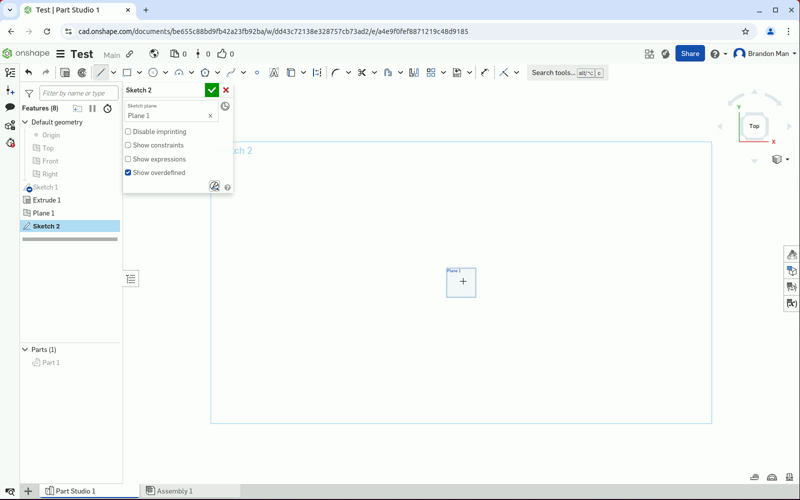
click(463, 280)
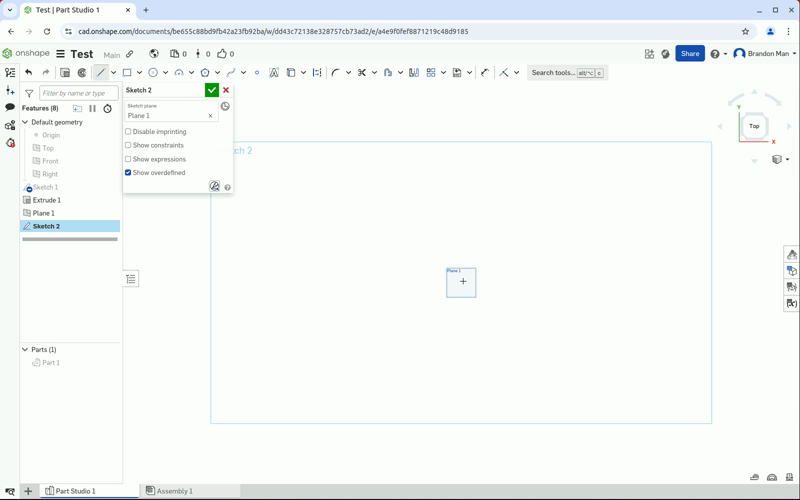
key_up(shift)
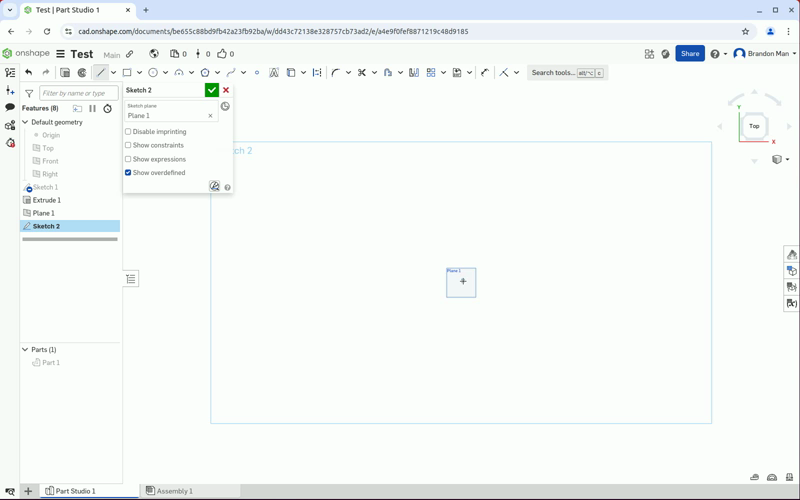
key_down(shift)
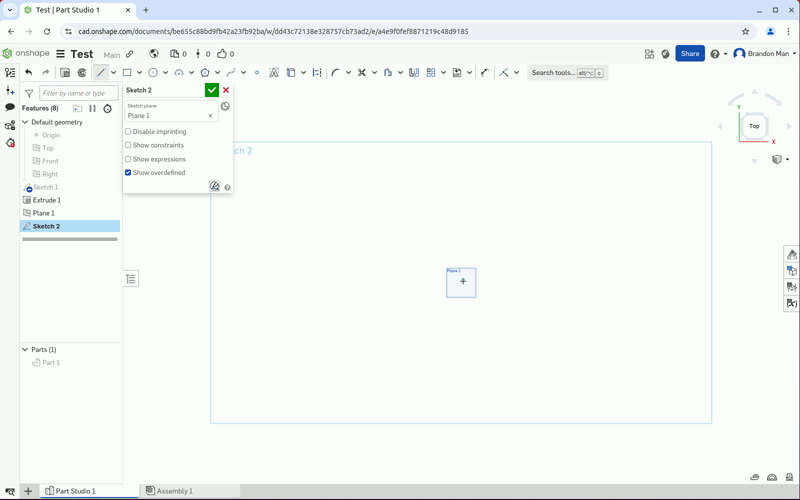
mouse_move(572, 280)
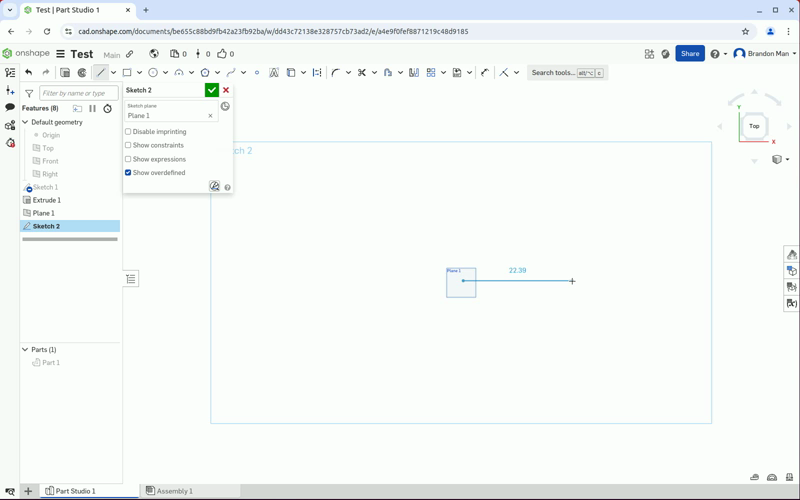
click(572, 280)
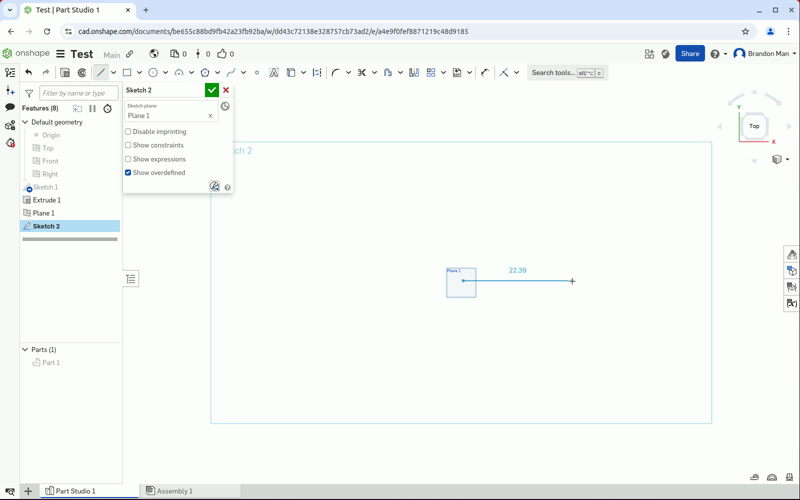
key_up(shift)
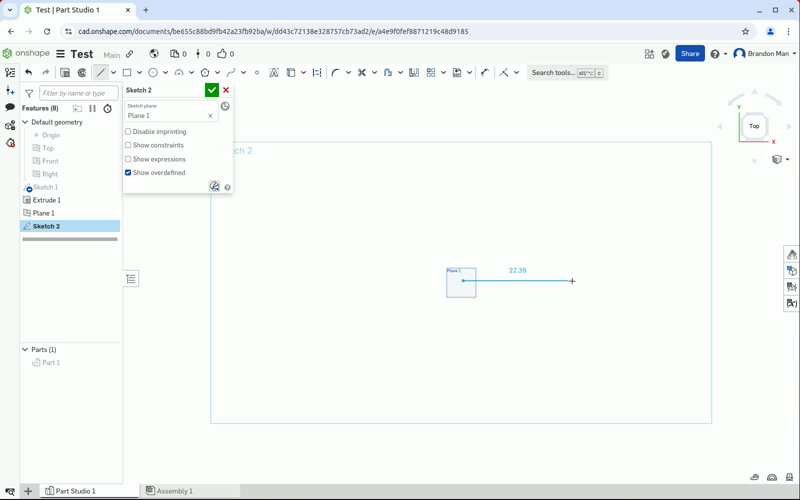
key_down(shift)
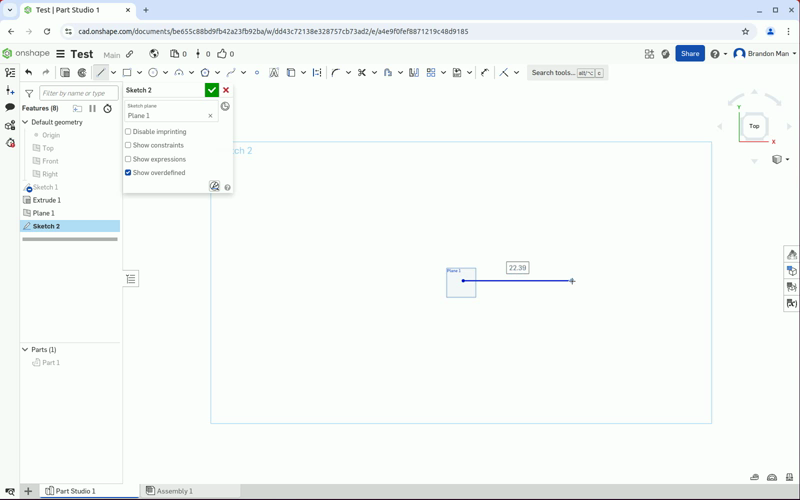
mouse_move(572, 194)
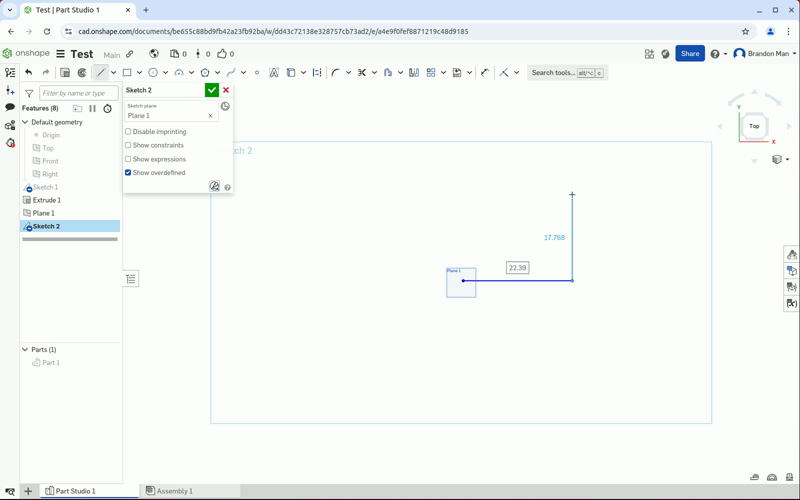
click(572, 194)
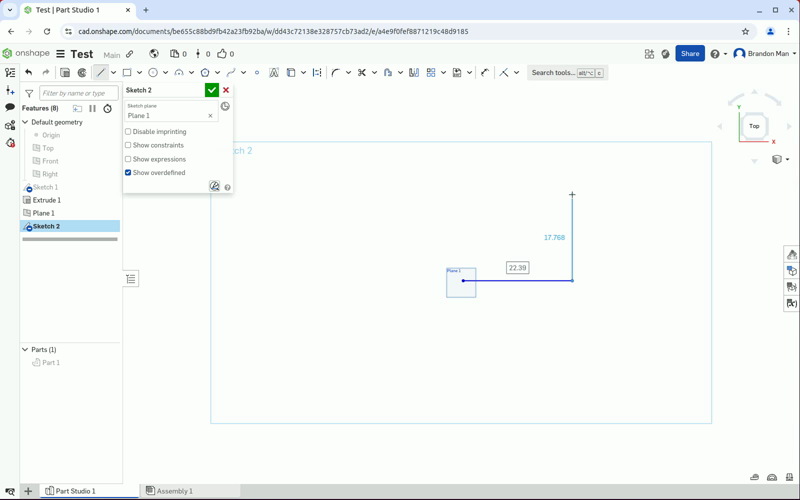
key_up(shift)
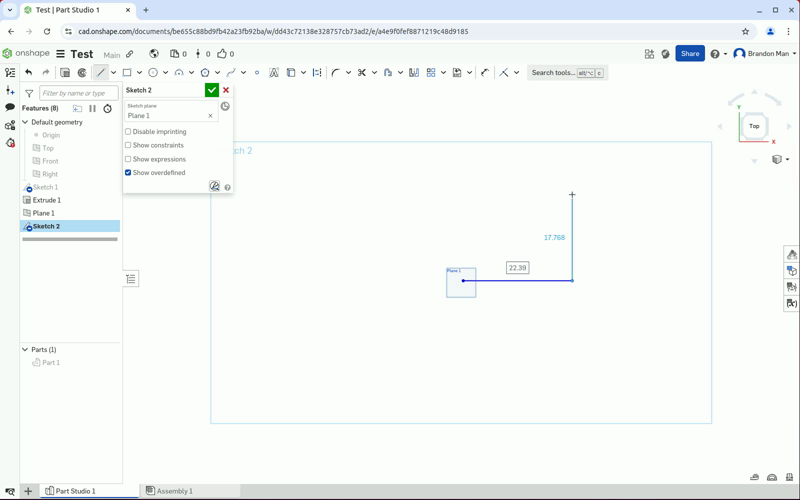
key_down(shift)
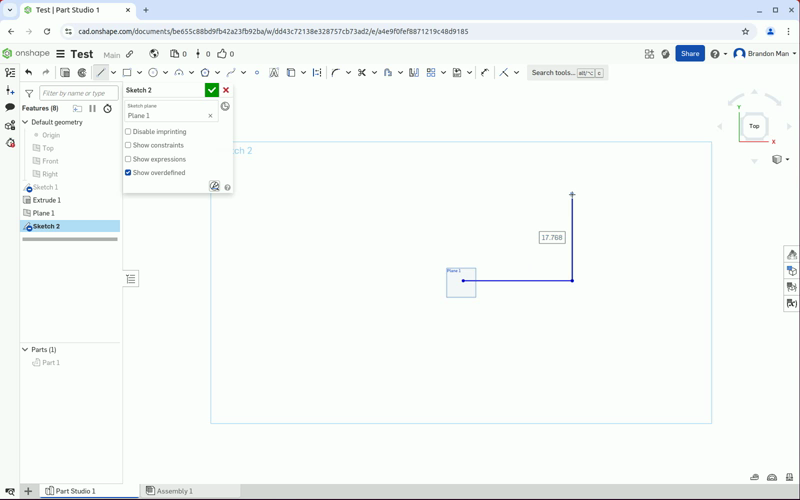
mouse_move(463, 194)
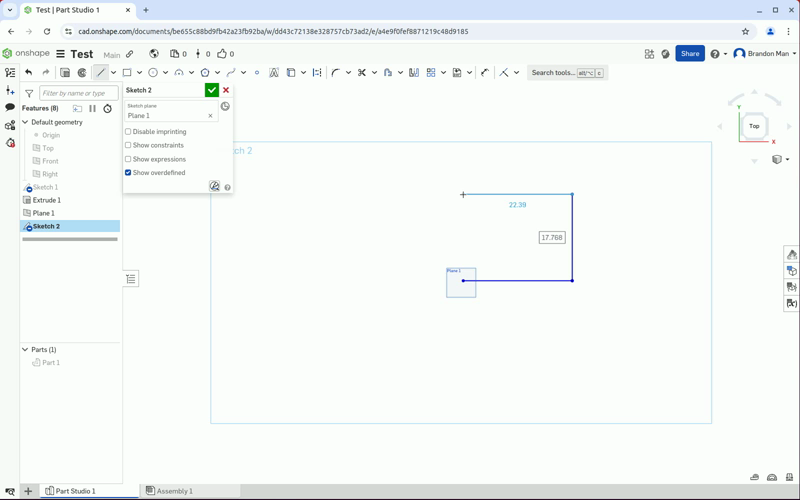
click(463, 194)
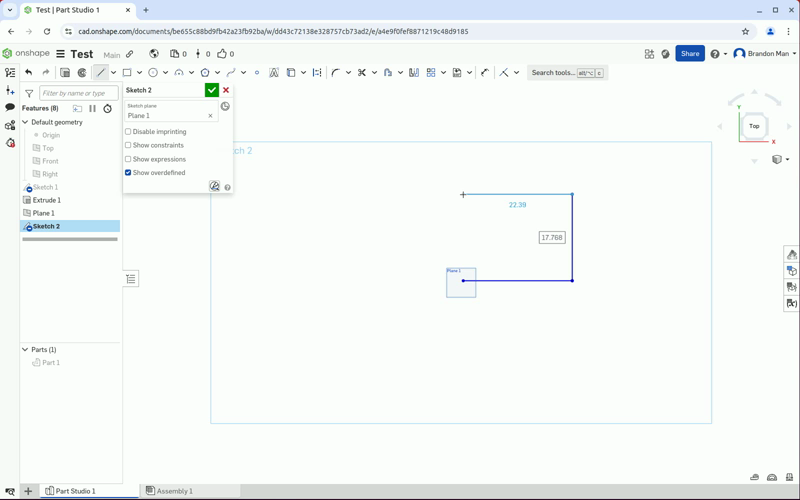
key_up(shift)
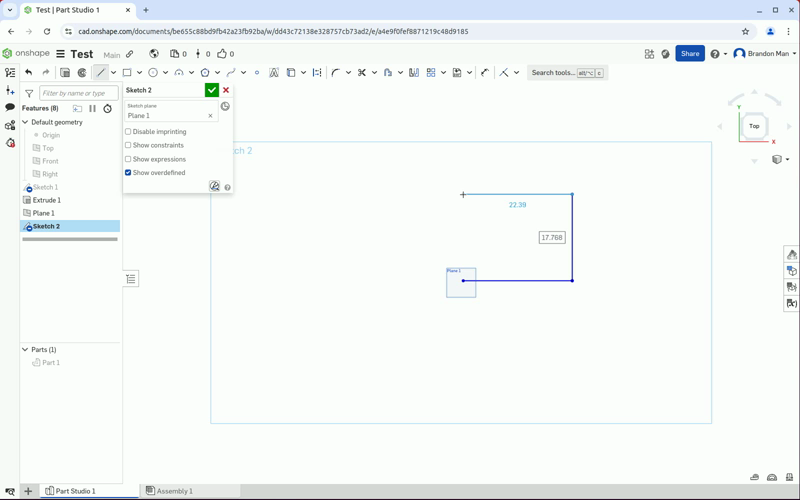
key_down(shift)
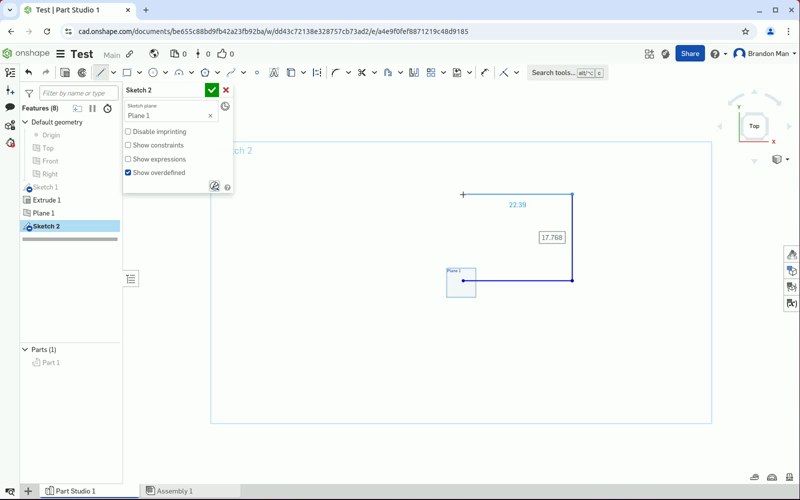
mouse_move(463, 280)
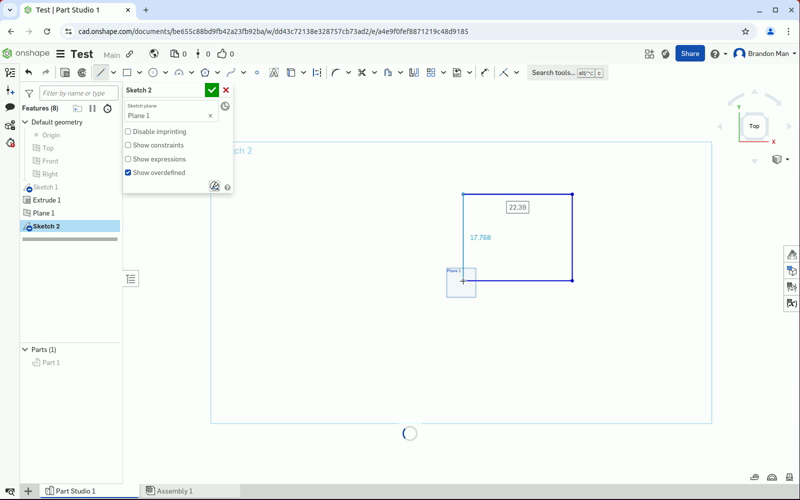
key_up(shift)
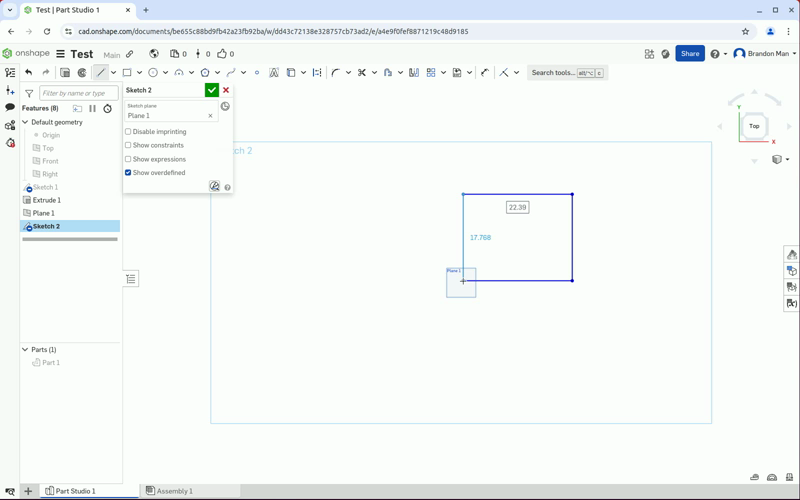
click(463, 280)
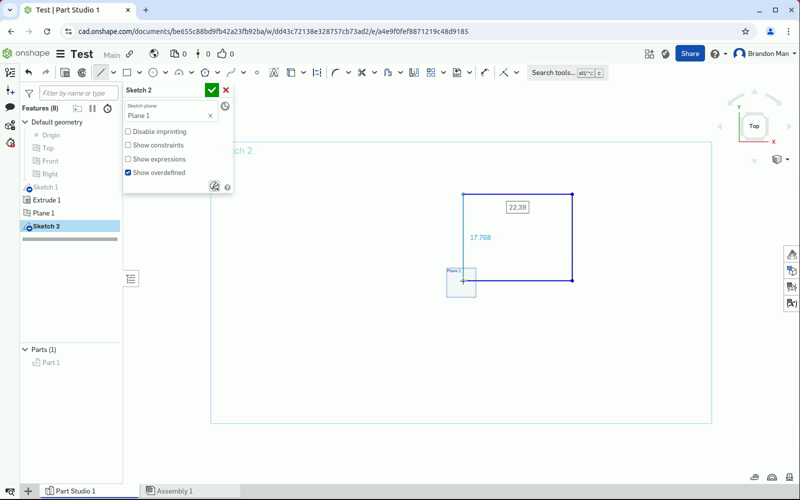
key(esc)
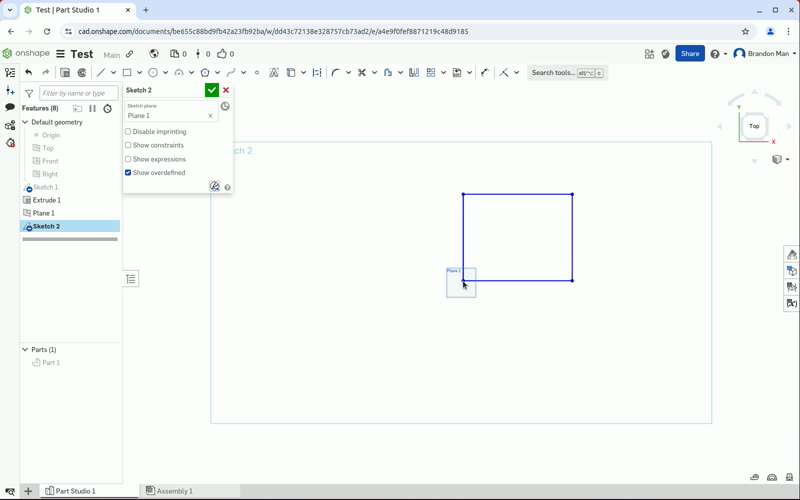
mouse_move(553, 271)
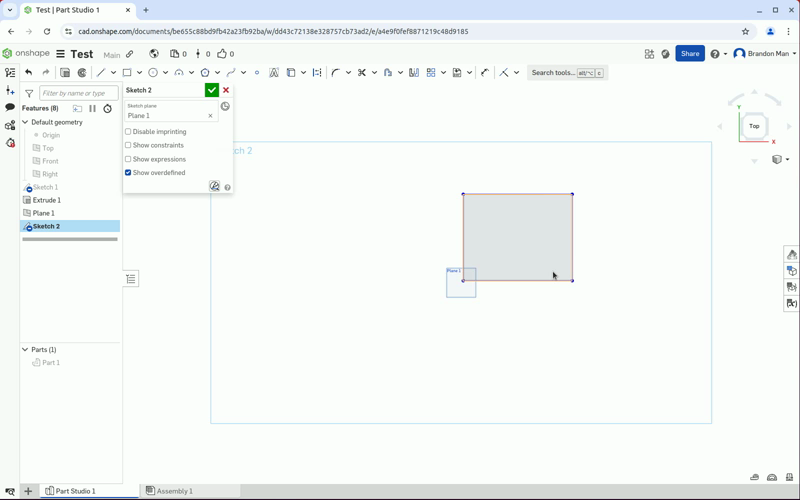
click(553, 271)
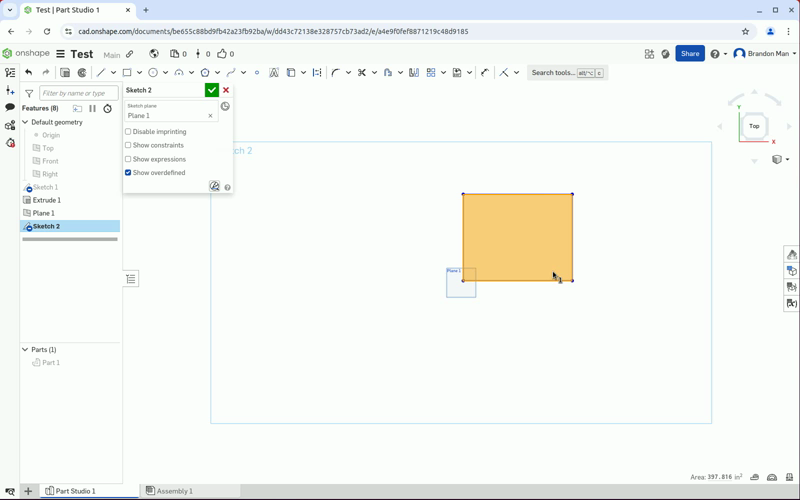
mouse_move(73, 352)
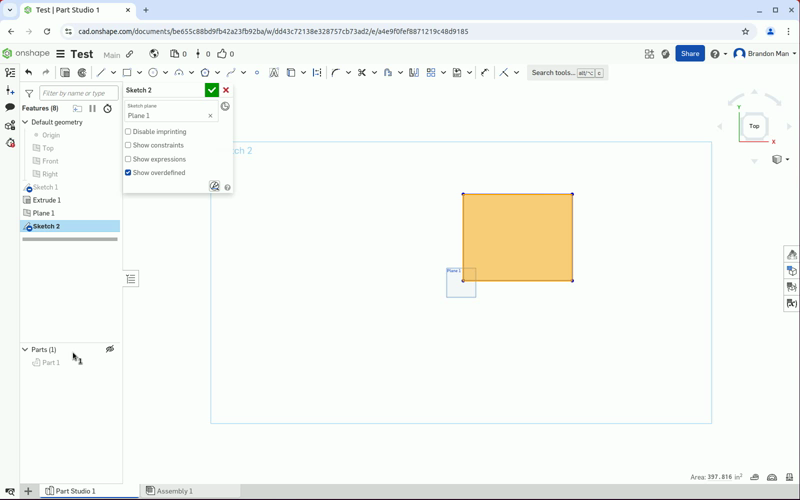
key(shift+y)
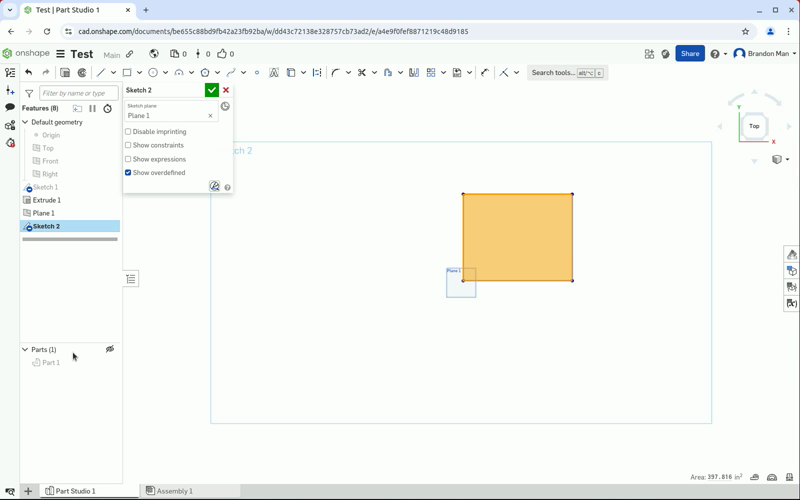
key(shift+e)
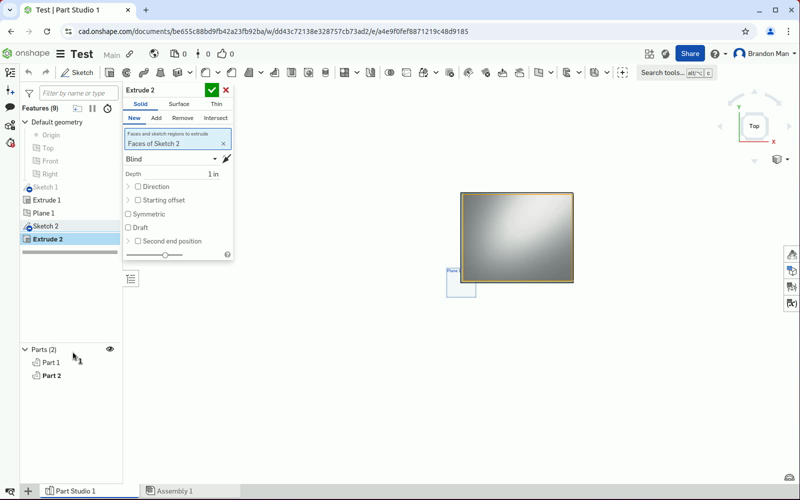
mouse_move(143, 106)
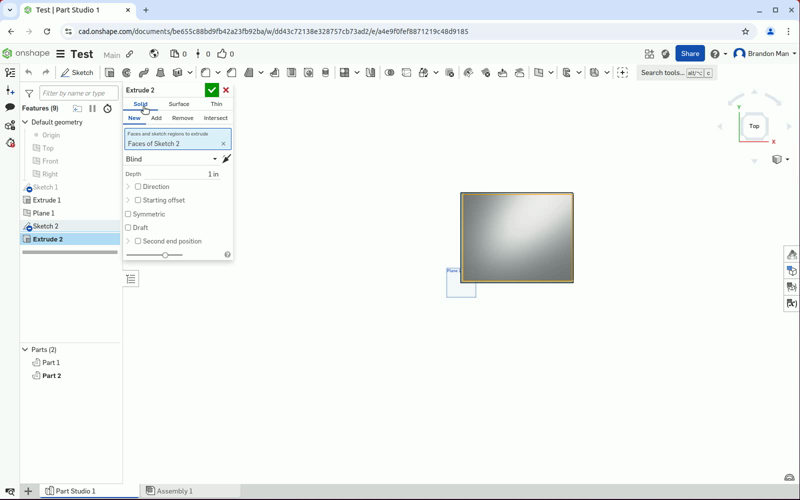
click(143, 106)
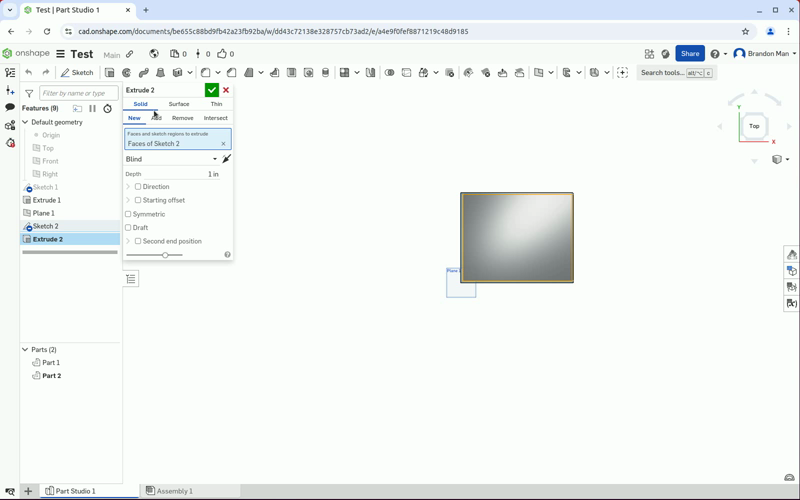
mouse_move(186, 120)
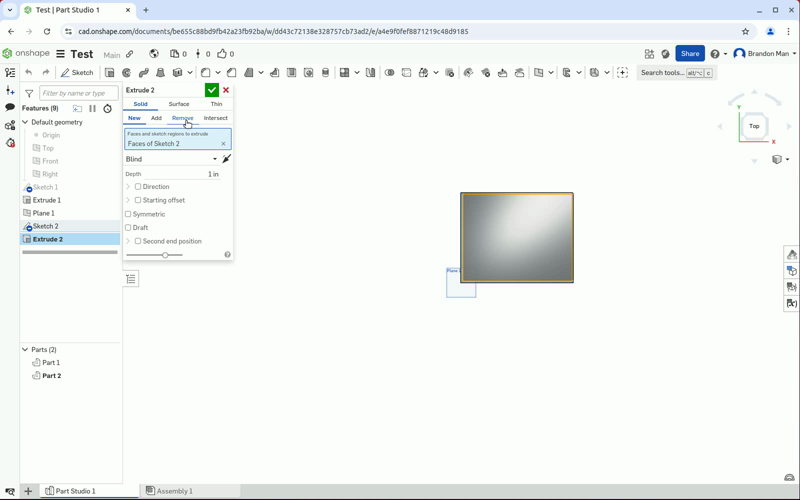
click(186, 120)
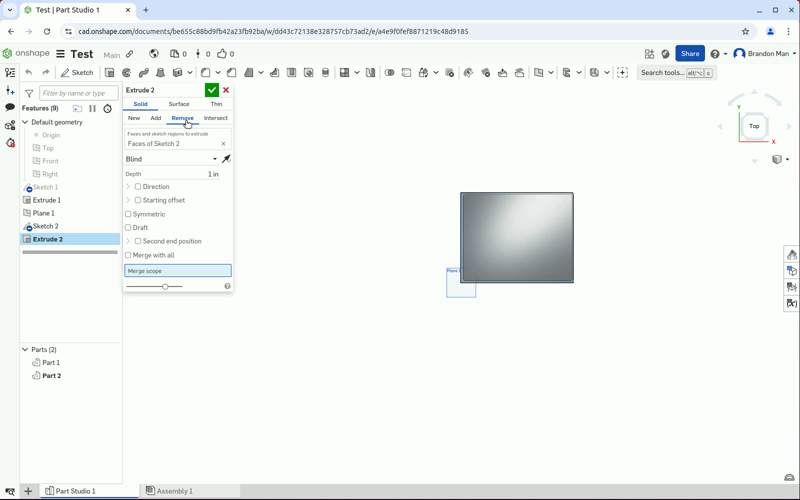
key(tab, 4)
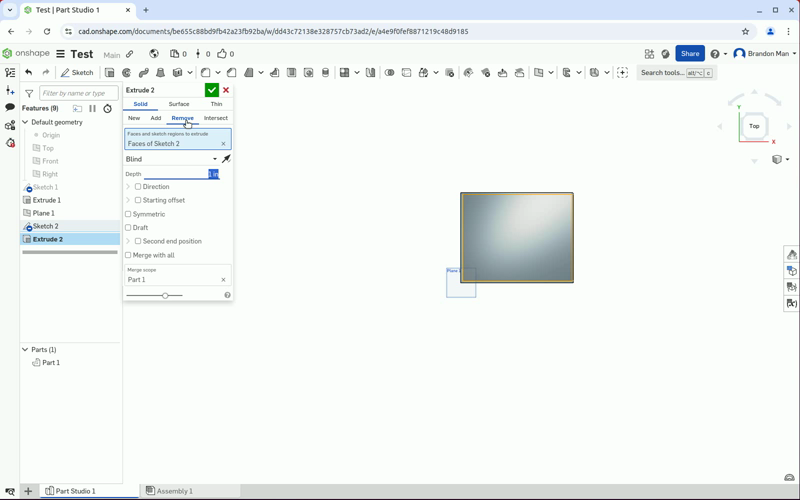
text(7.462)
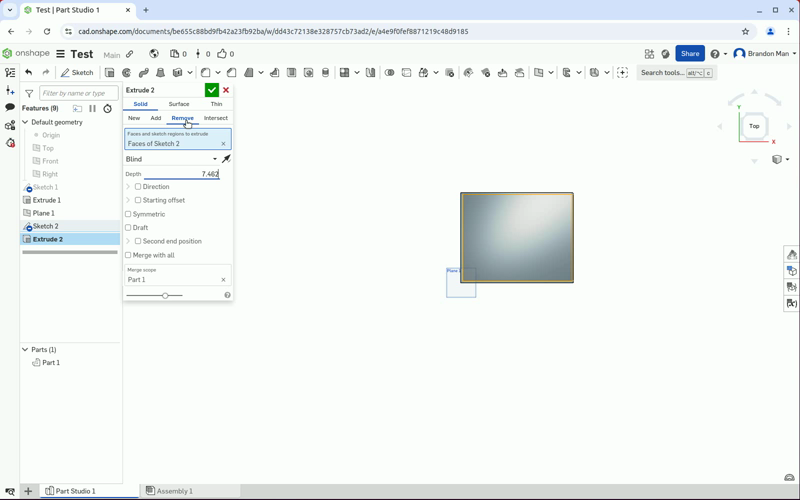
key(tab, 6)
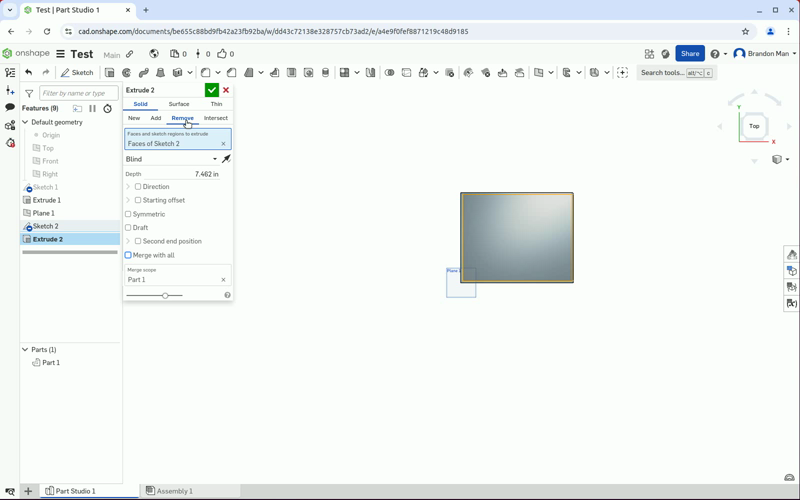
key(space)
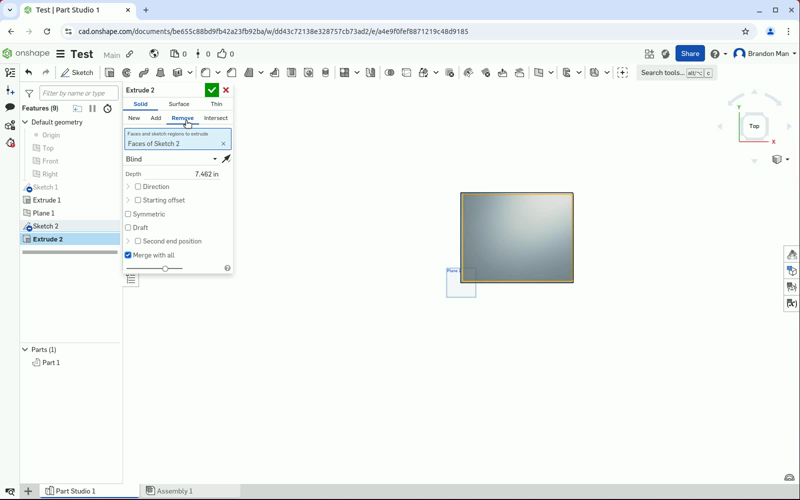
key(enter)
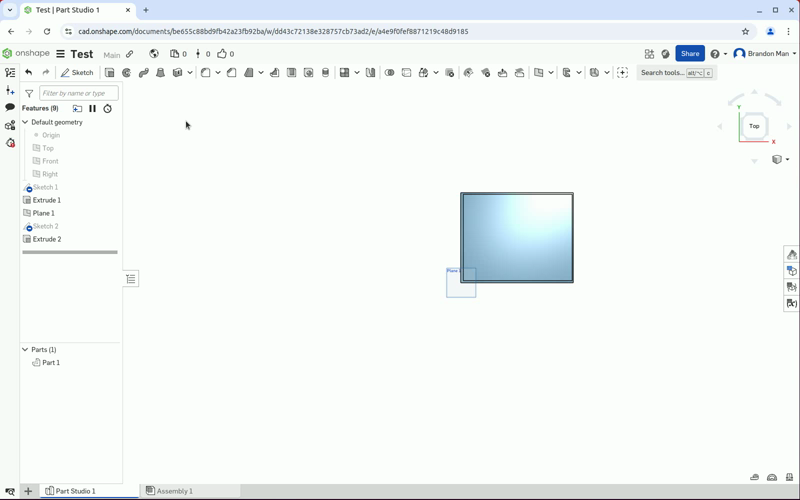
key(shift+h)
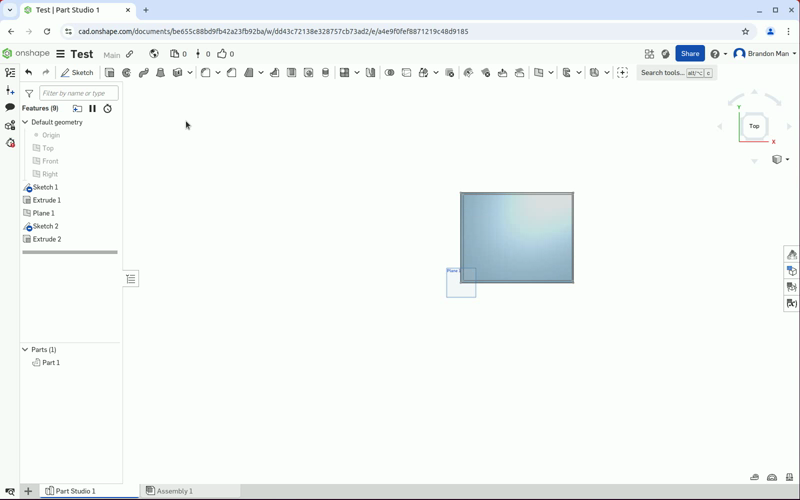
key(shift+h)
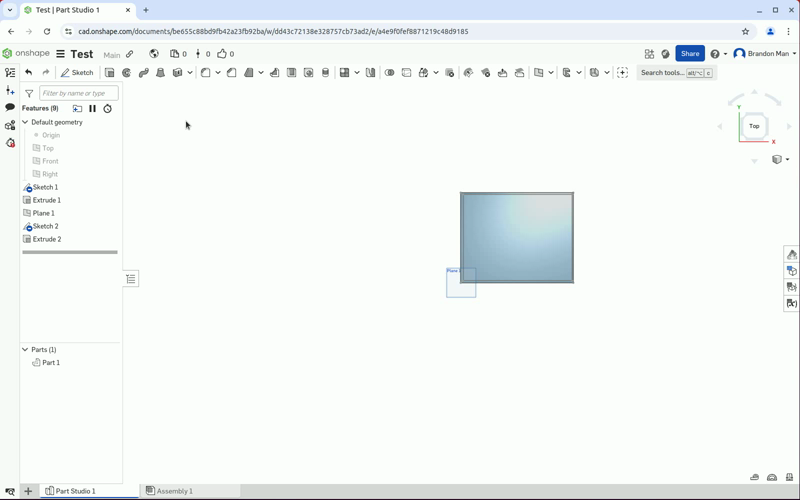
key(shift+7)
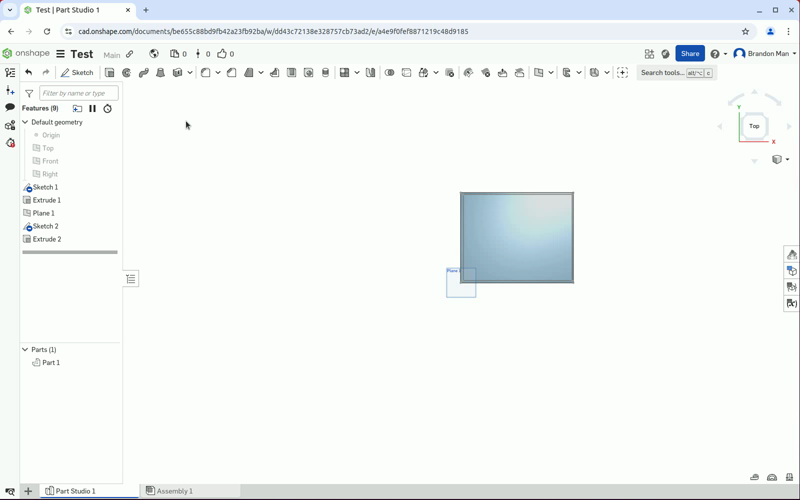
key(up, 3)
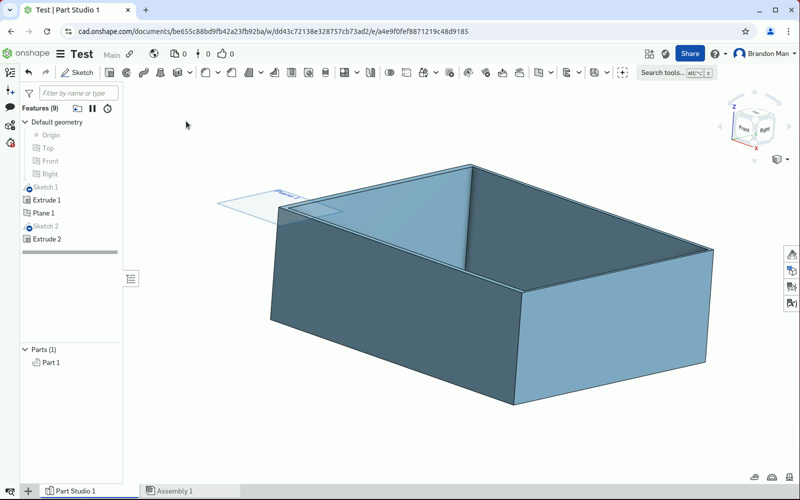
key(left, 3)
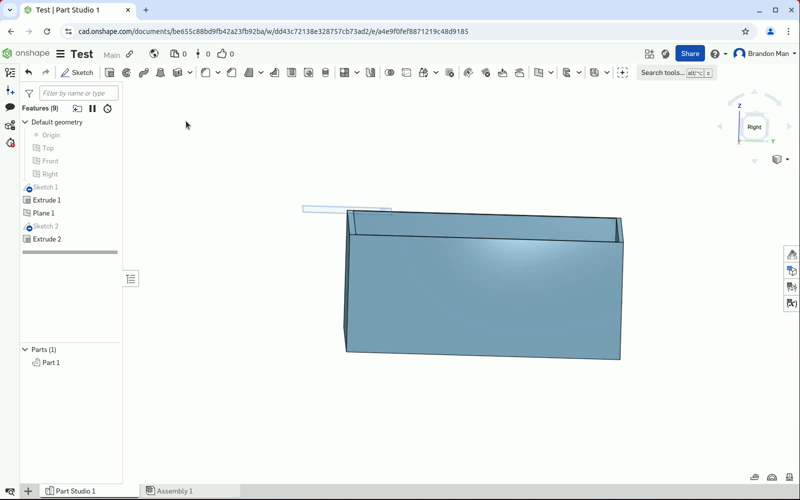
key(right, 3)
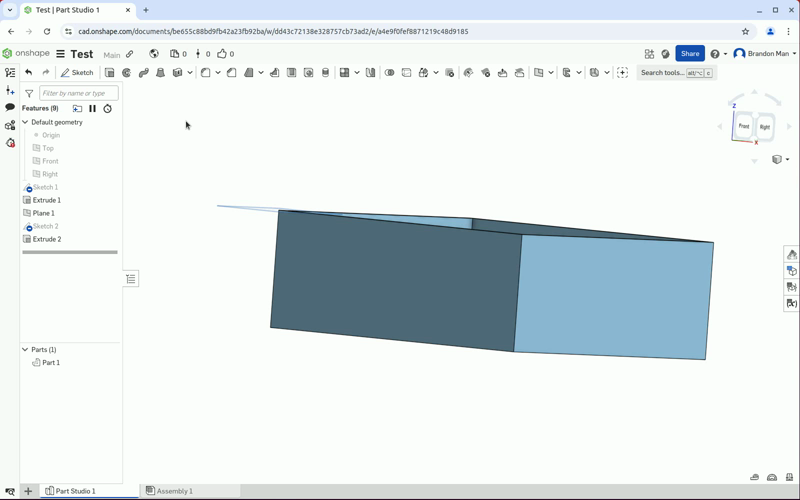
key(down, 3)
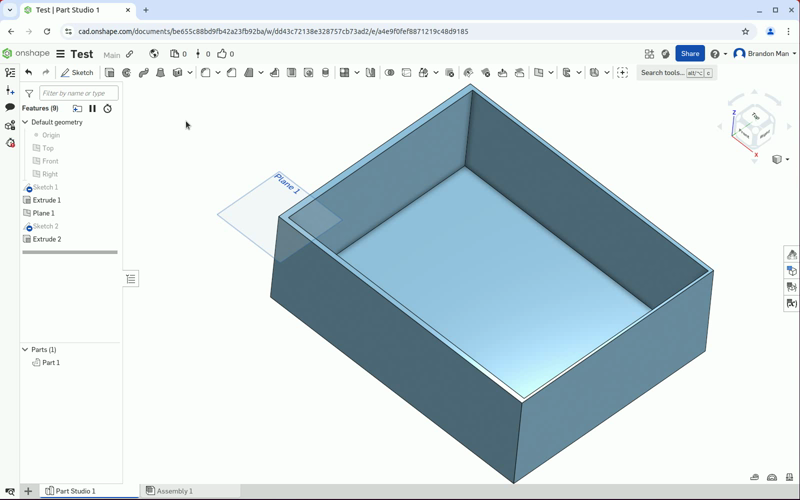
mouse_move(73, 189)
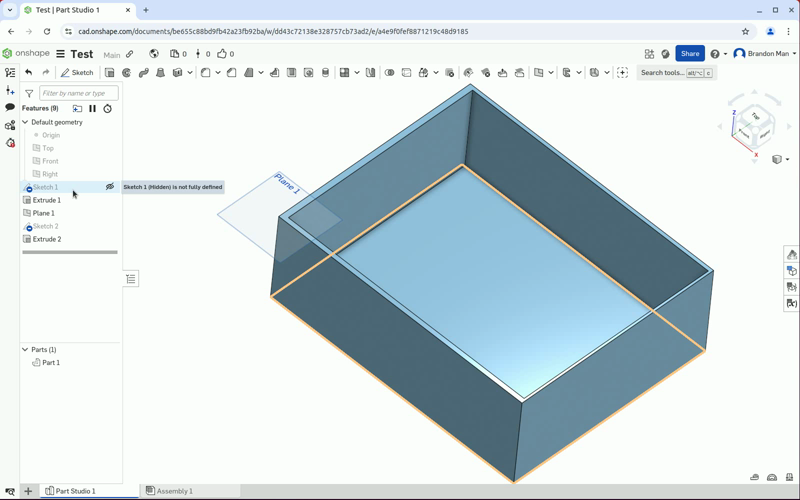
click(73, 189)